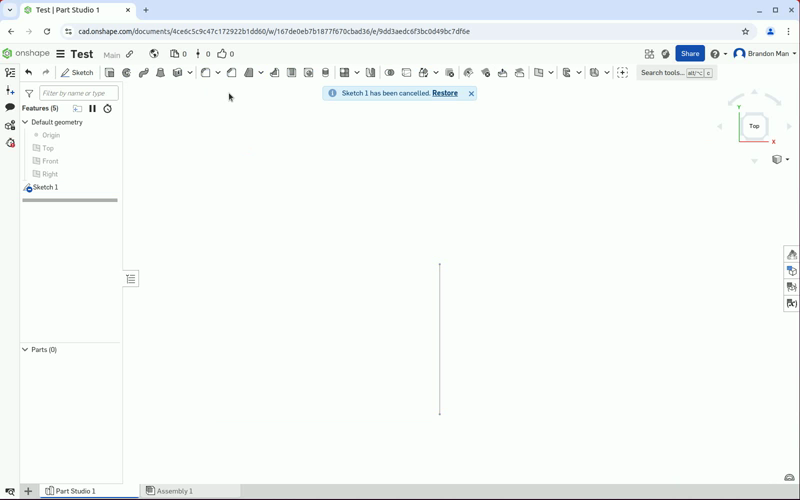
key(shift+h)
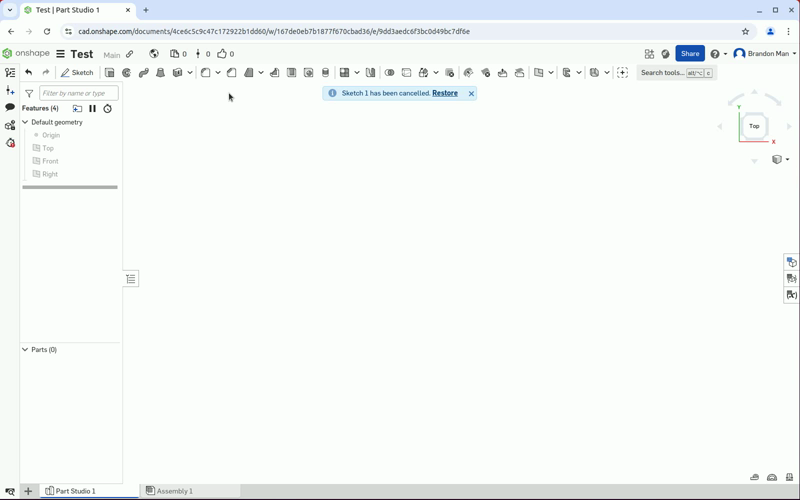
mouse_move(73, 352)
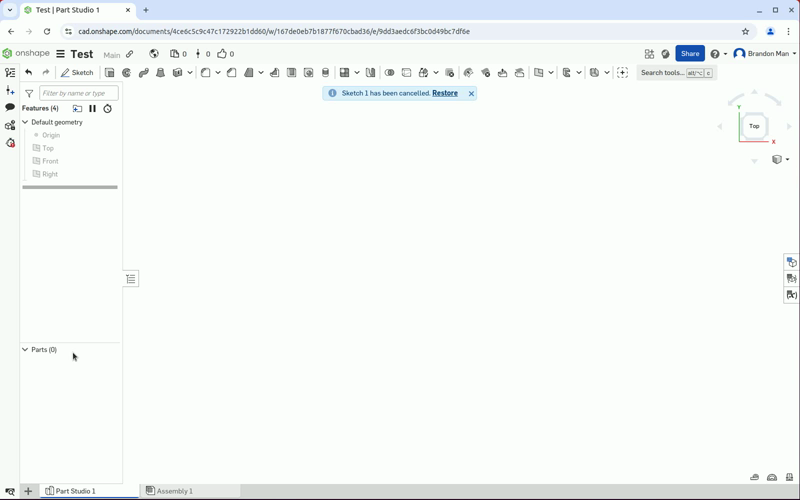
key(y)
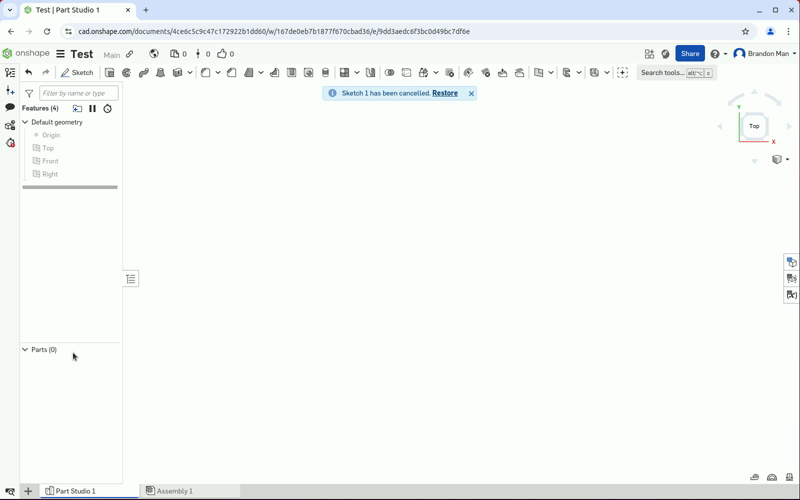
key(shift+p)
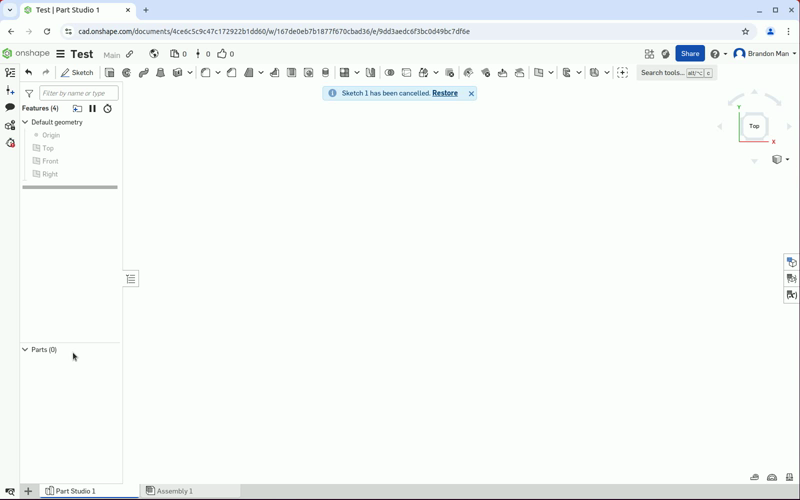
key(space)
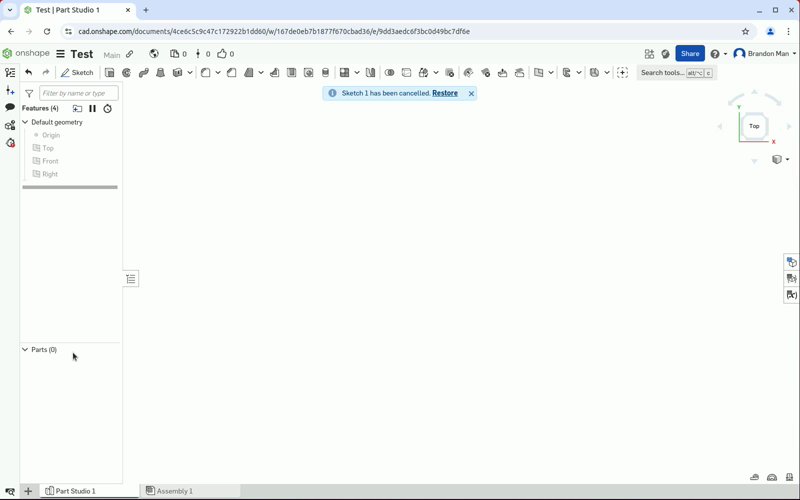
key_down(shift)
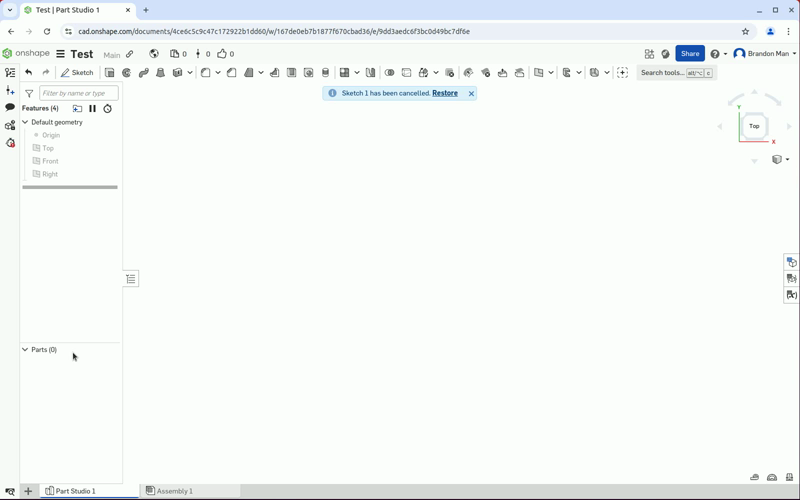
key(up)
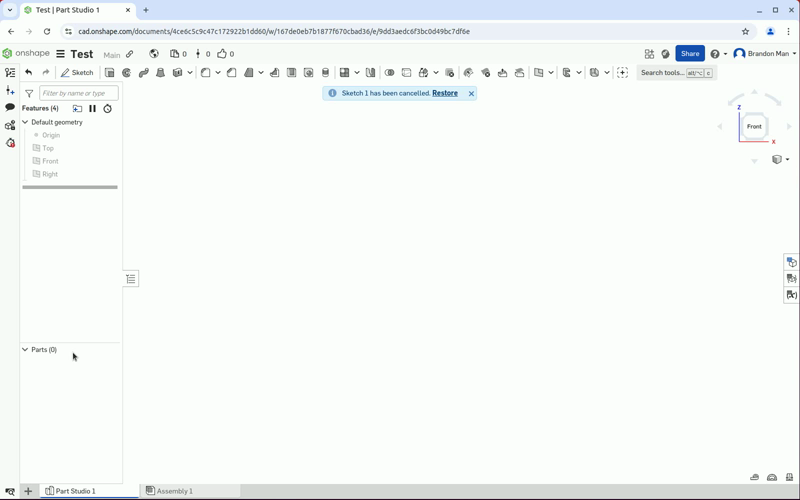
key_up(shift)
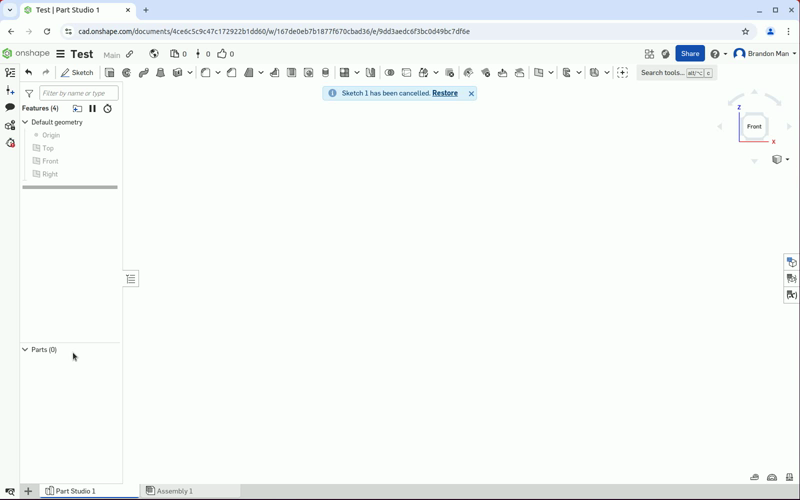
mouse_move(73, 352)
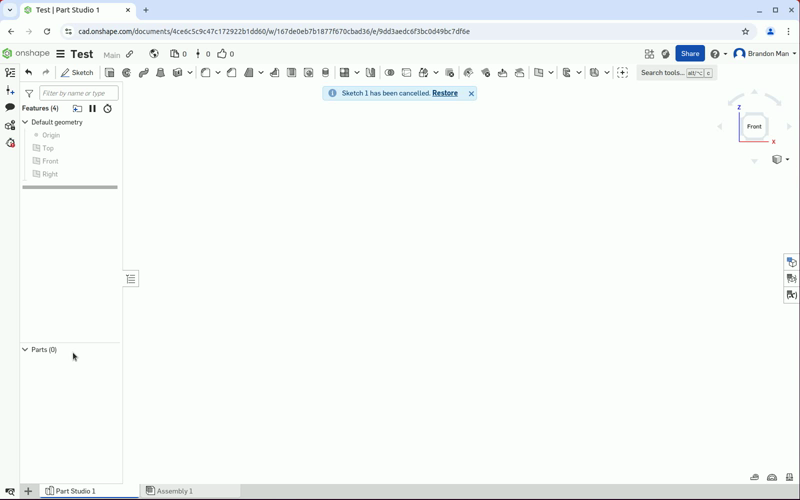
key(shift+y)
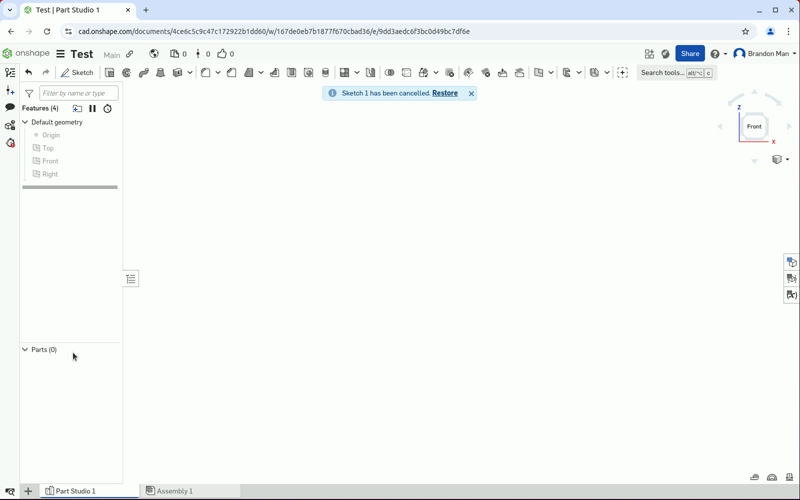
key(shift+s)
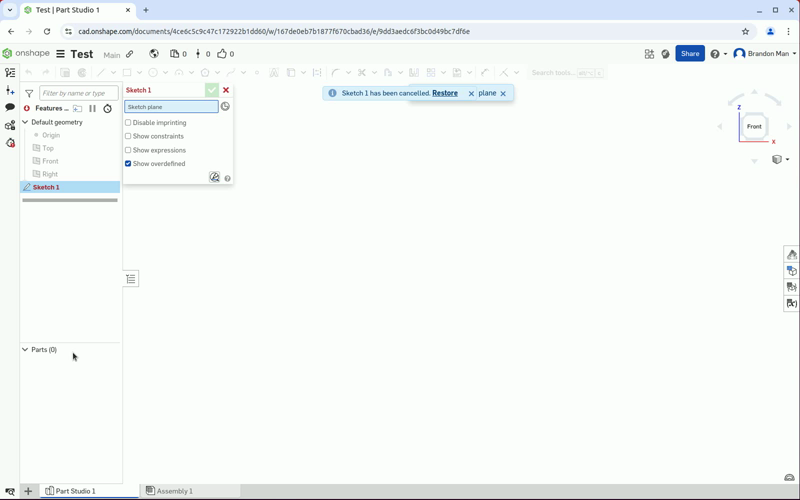
mouse_move(73, 163)
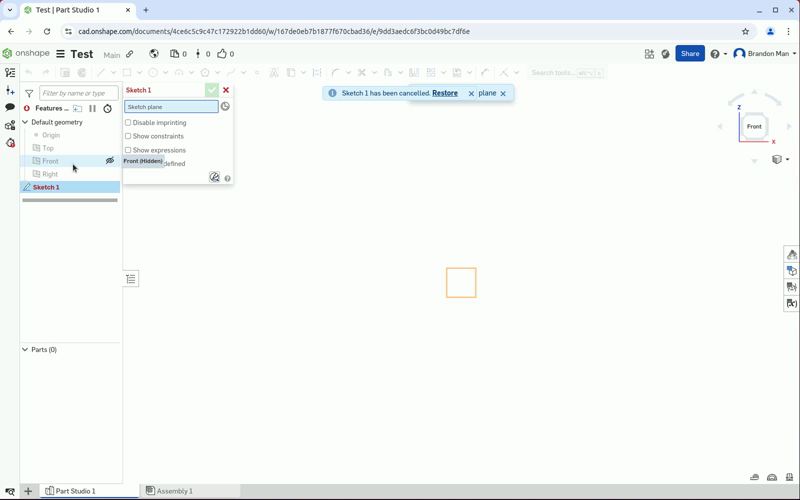
click(73, 163)
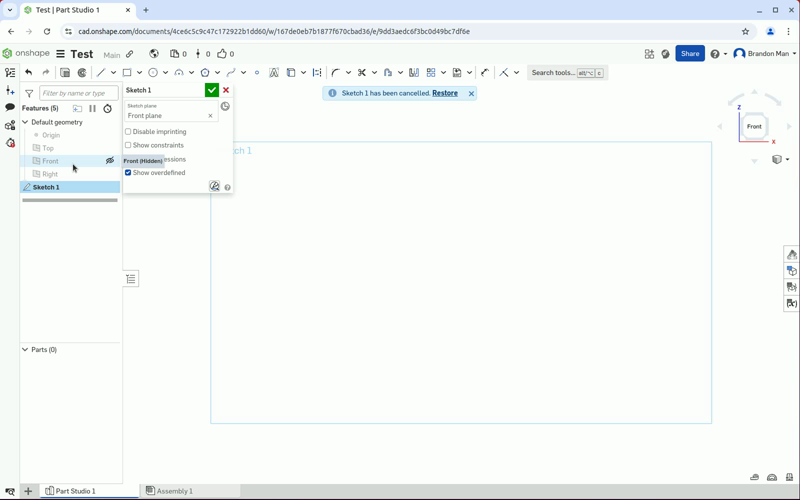
mouse_move(73, 352)
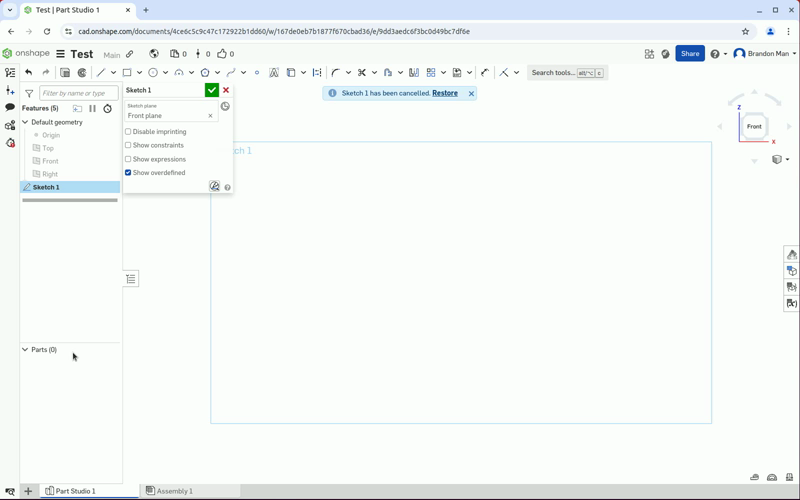
key(y)
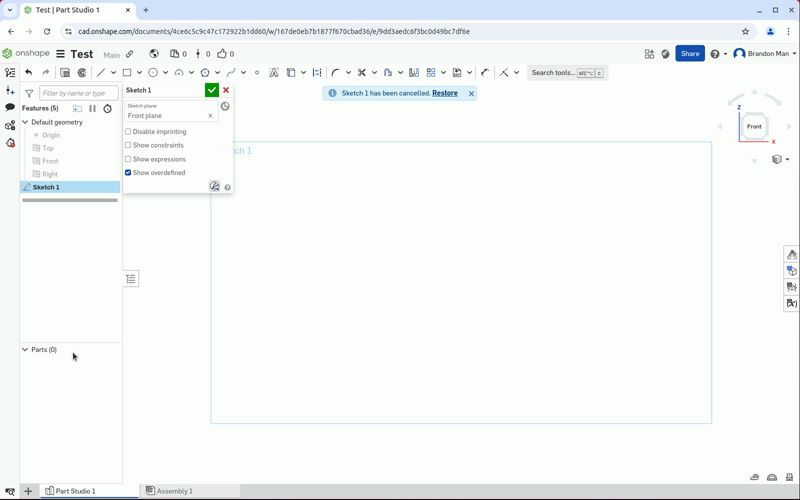
key(l)
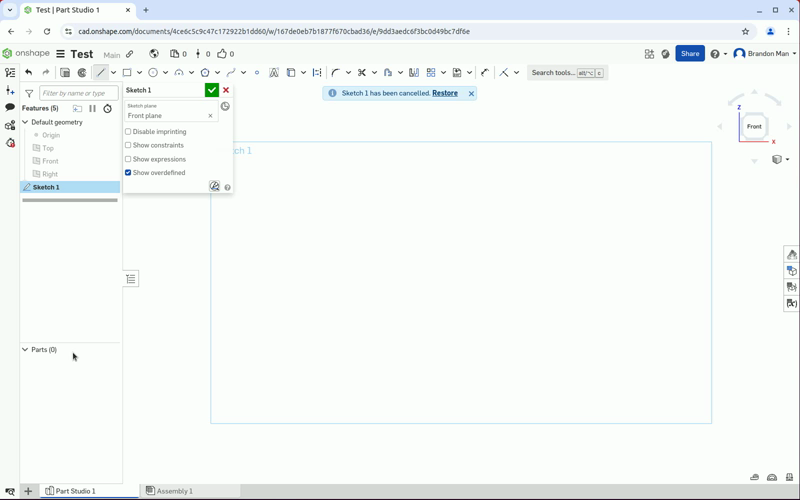
key_down(shift)
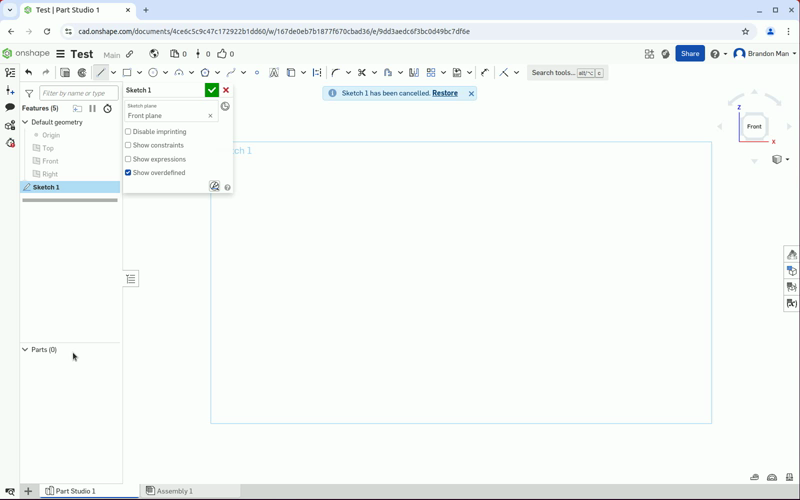
mouse_move(404, 339)
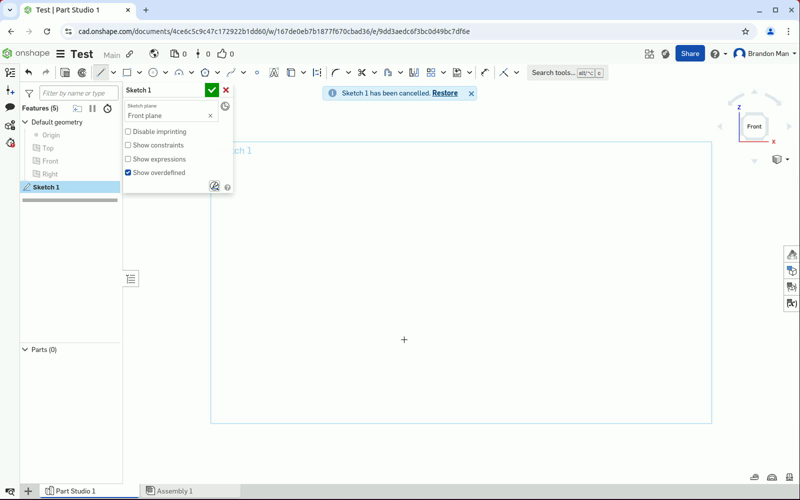
click(404, 339)
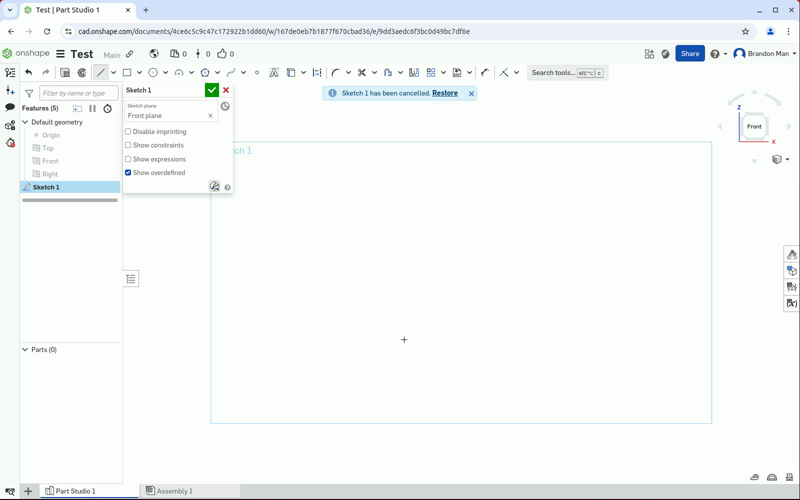
key_up(shift)
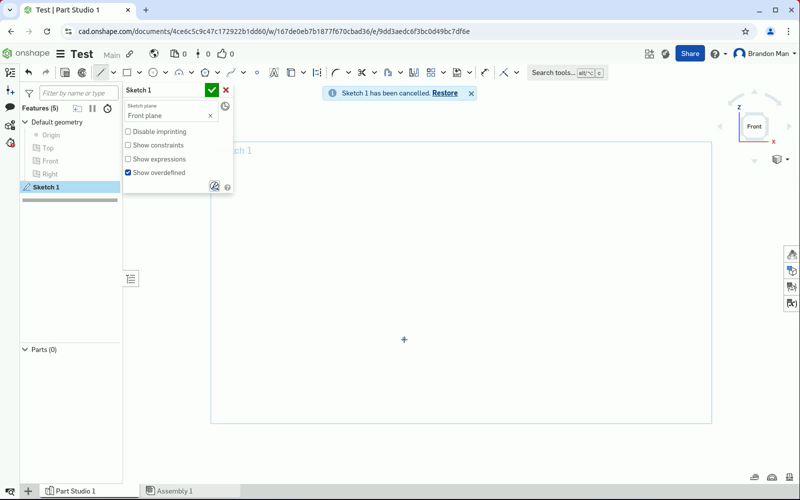
key_down(shift)
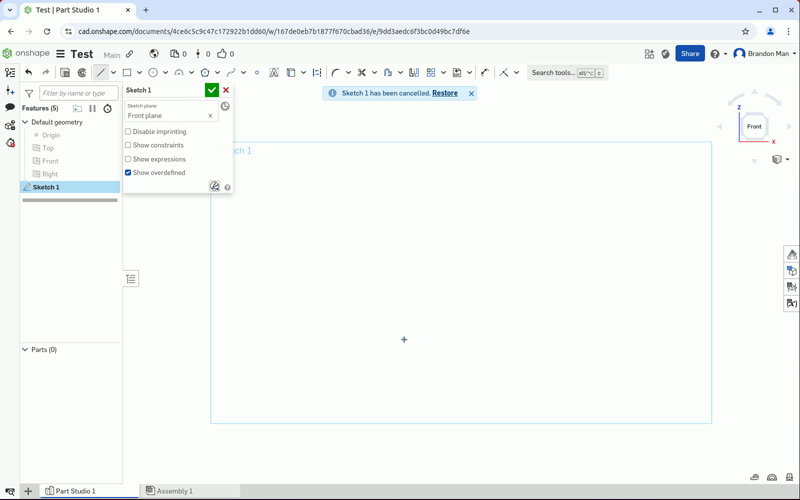
mouse_move(434, 339)
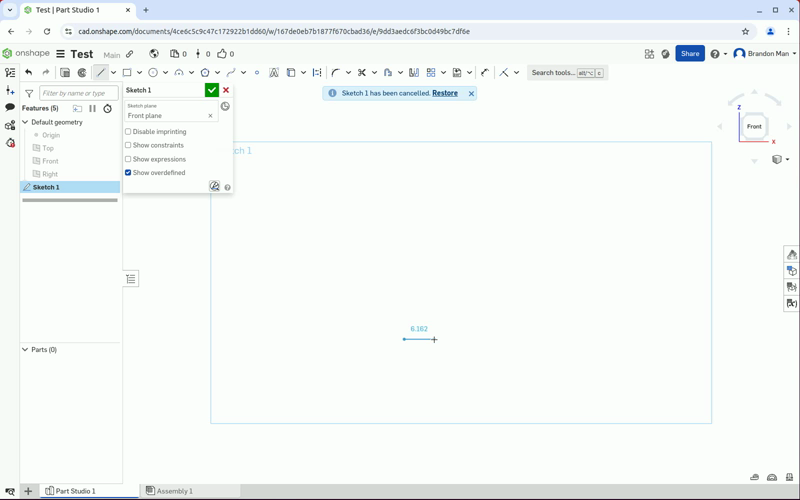
mouse_move(461, 339)
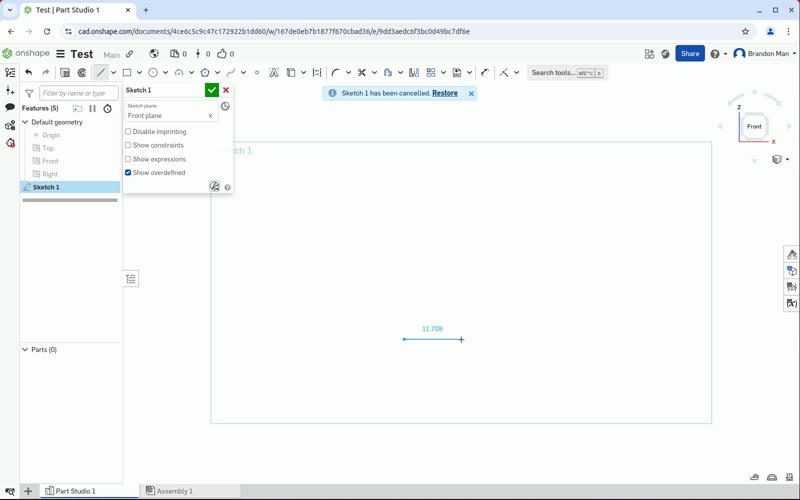
click(461, 339)
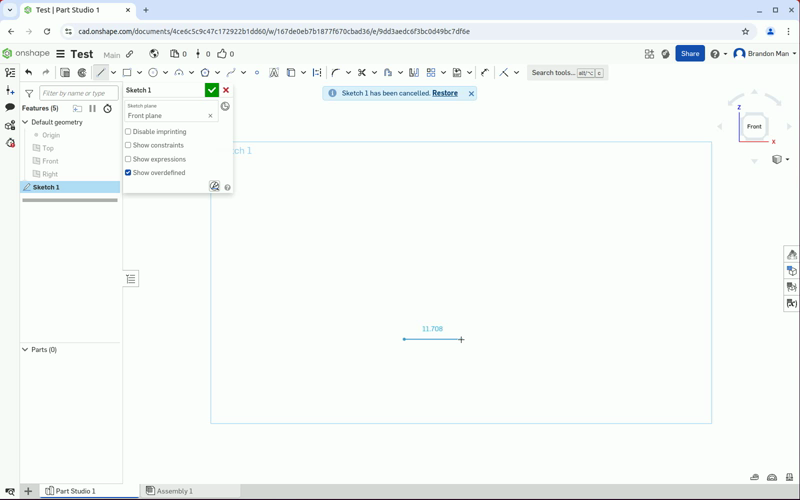
key_up(shift)
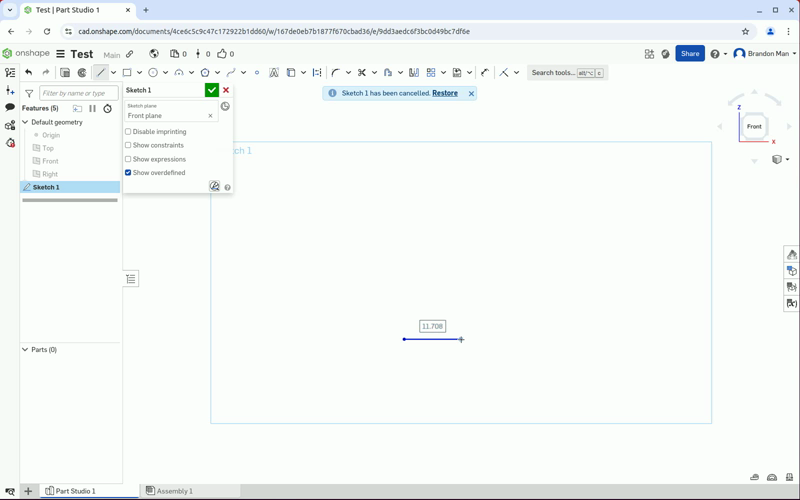
key_down(shift)
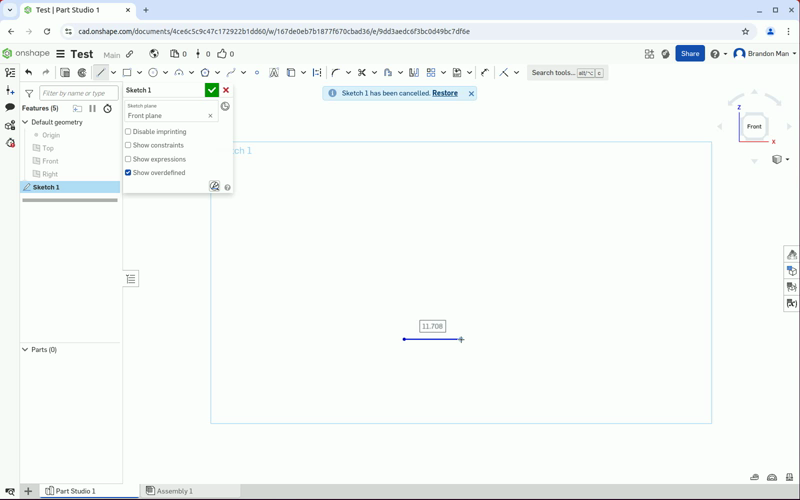
mouse_move(491, 339)
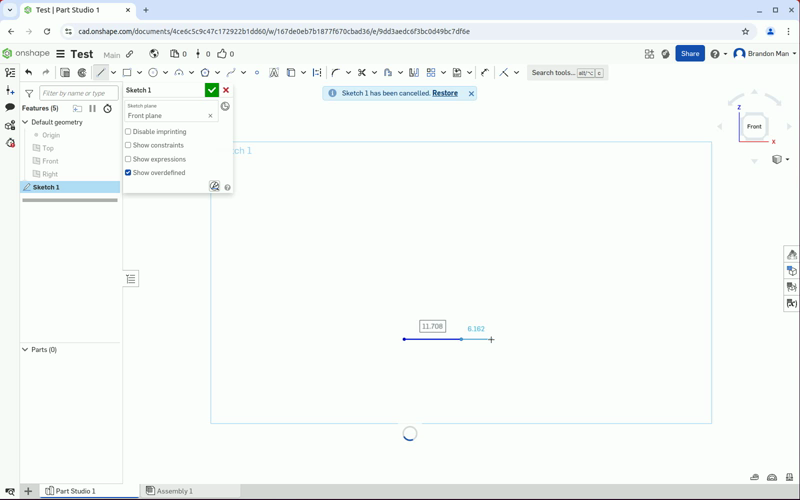
mouse_move(461, 282)
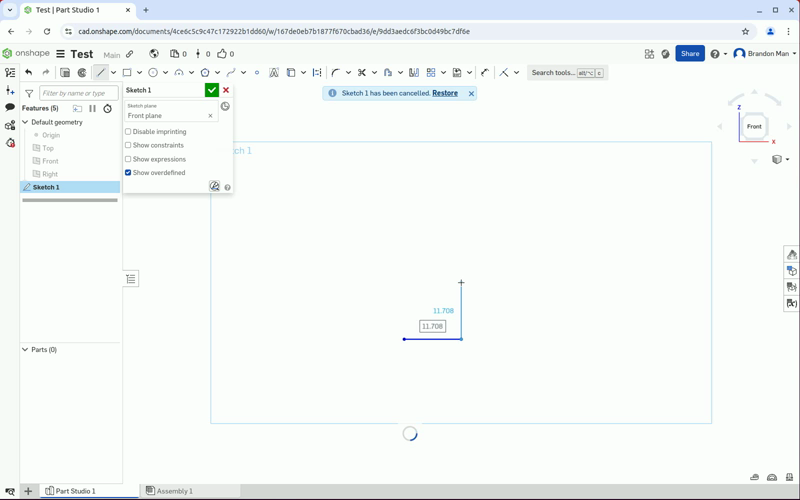
click(461, 282)
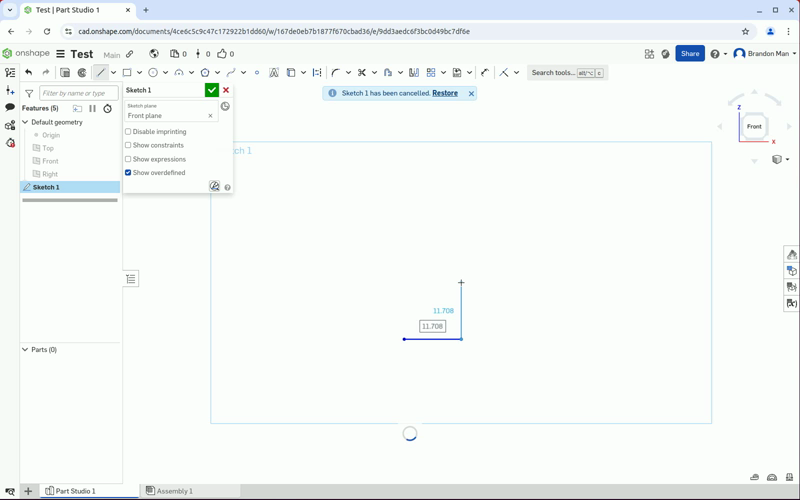
key_up(shift)
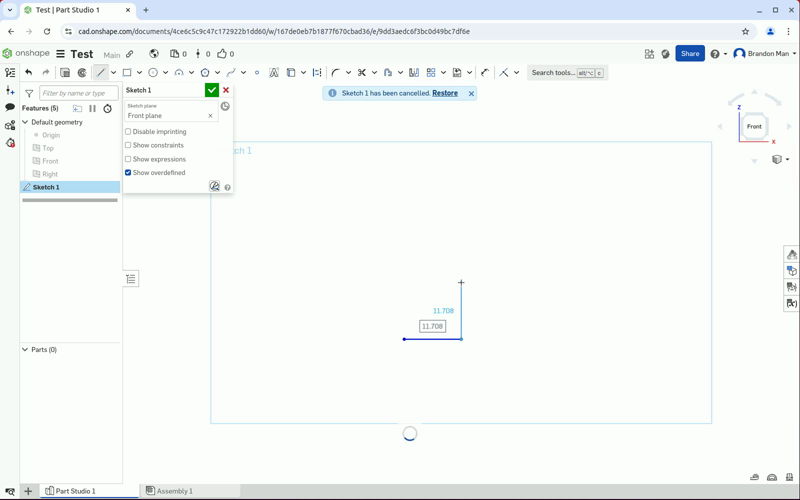
key_down(shift)
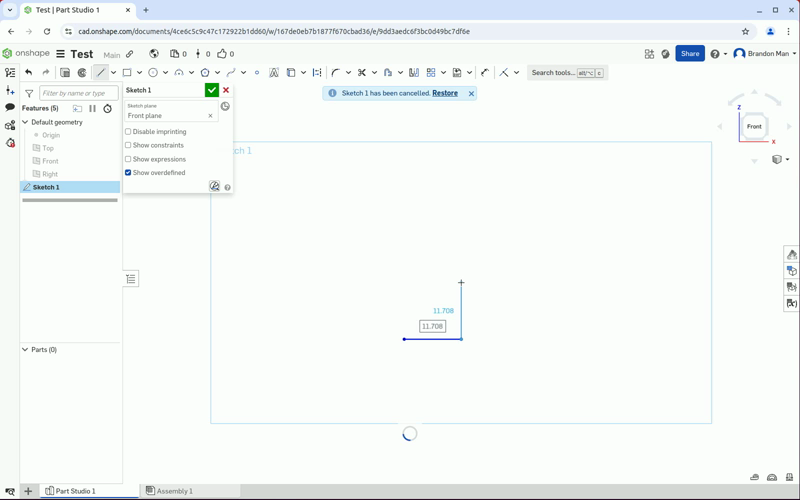
mouse_move(491, 282)
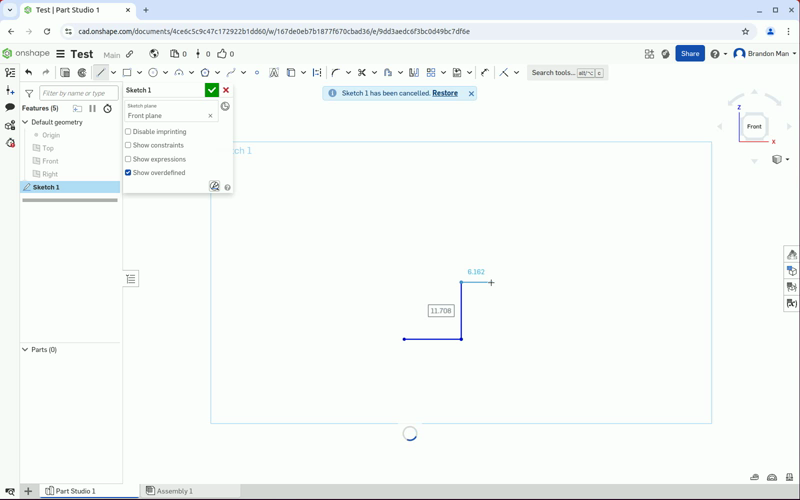
mouse_move(404, 282)
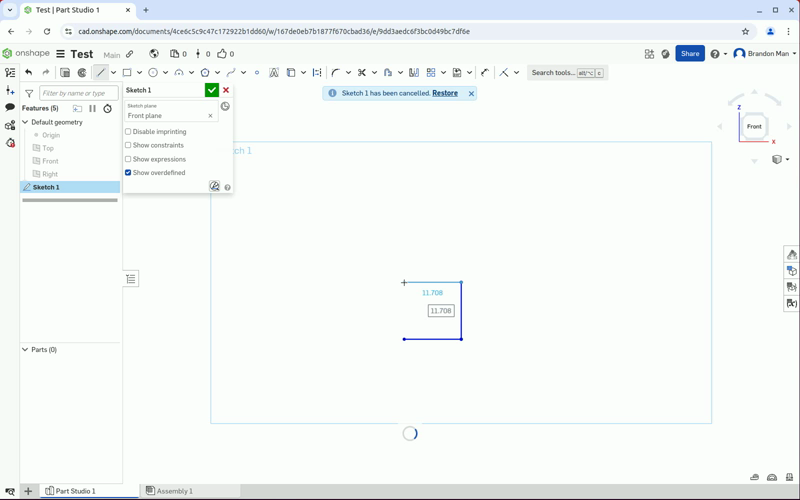
click(404, 282)
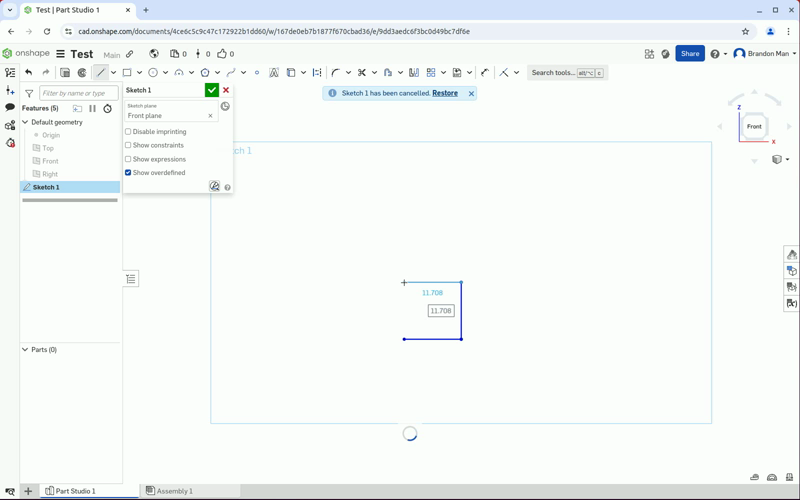
key_up(shift)
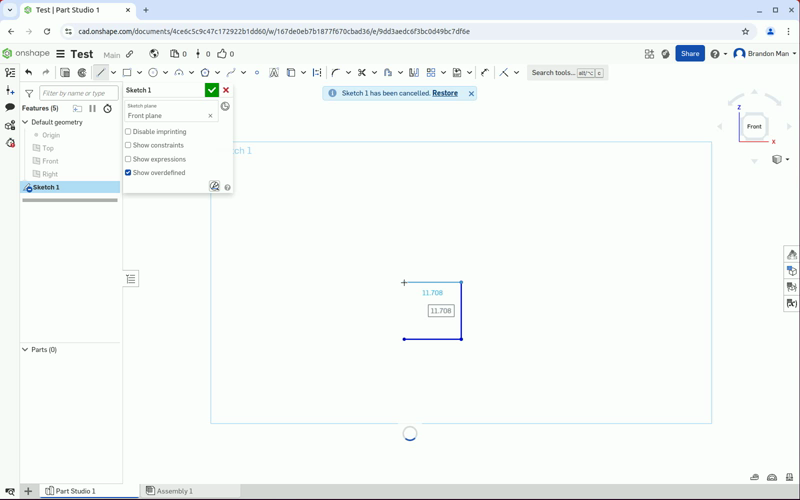
mouse_move(434, 282)
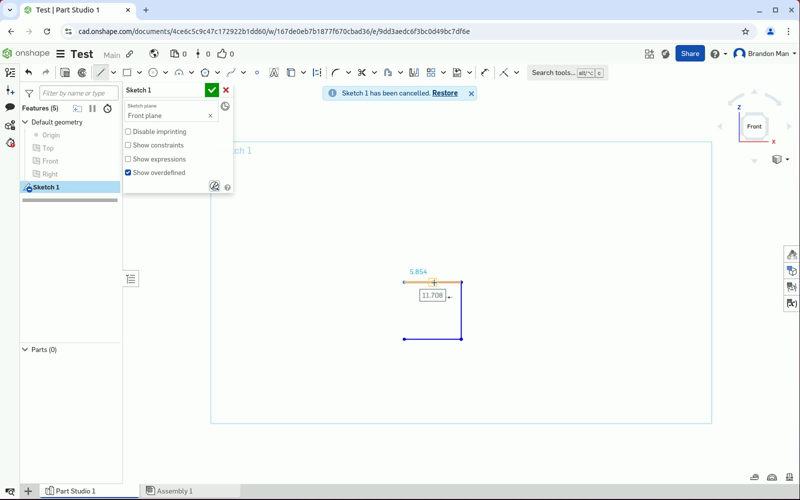
key_down(shift)
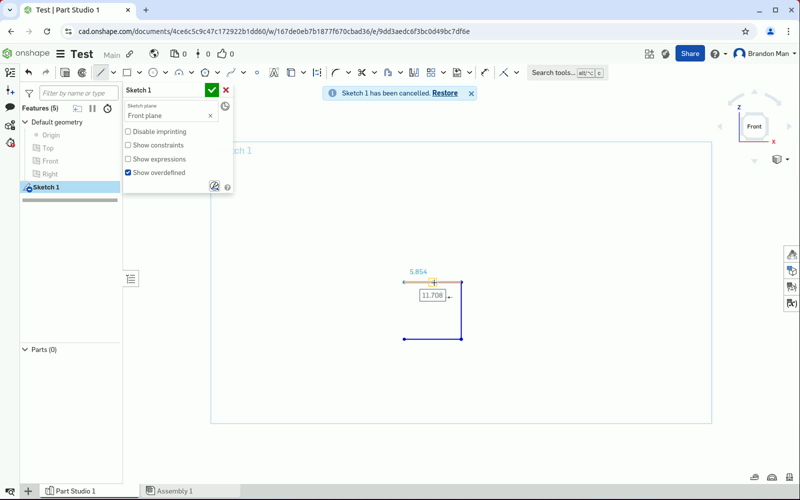
mouse_move(404, 339)
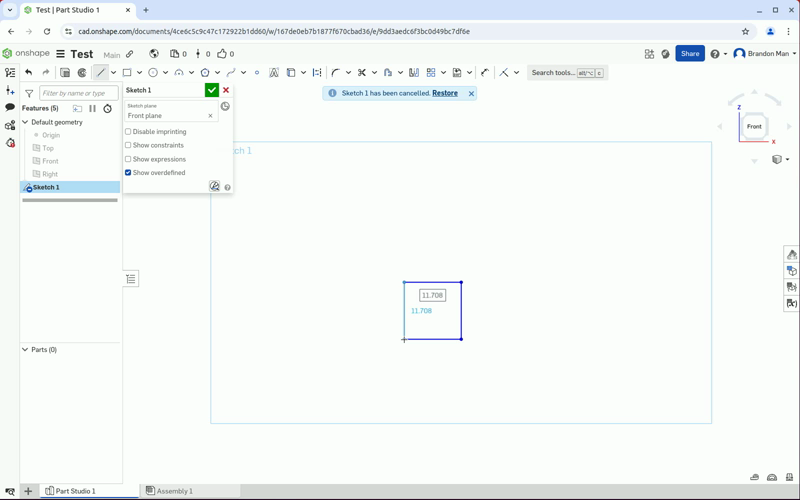
key_up(shift)
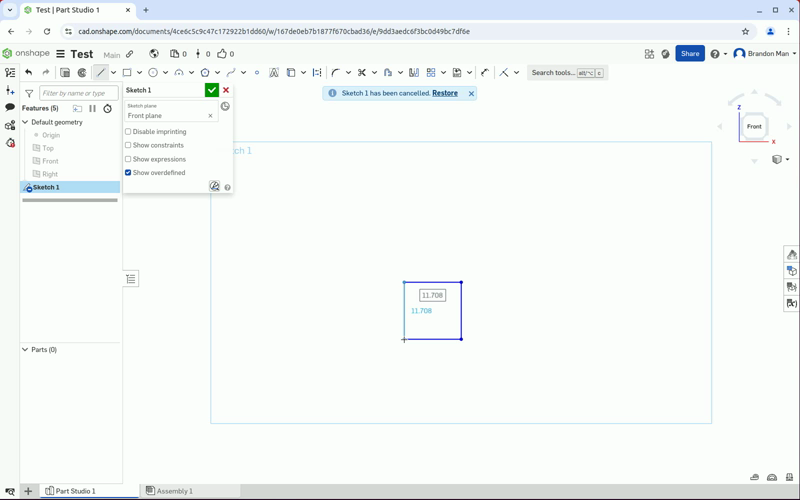
click(404, 339)
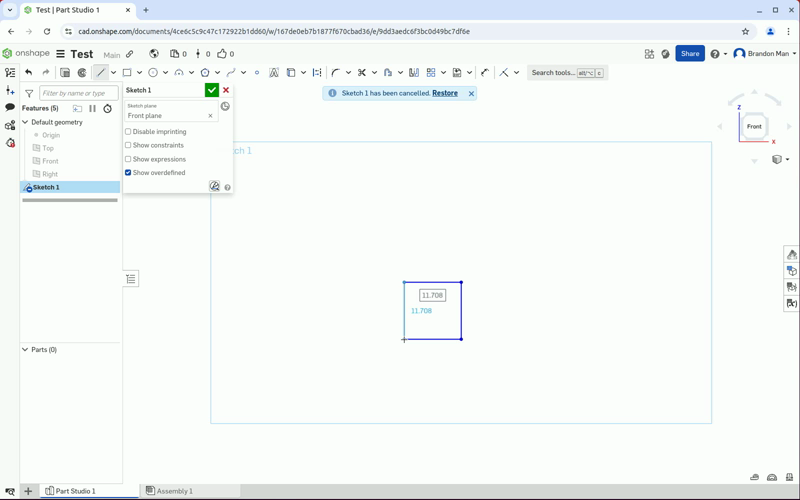
key(esc)
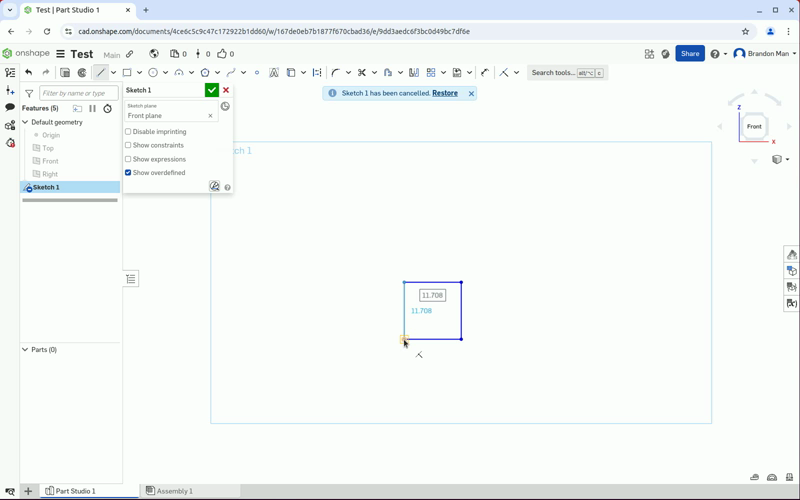
mouse_move(445, 306)
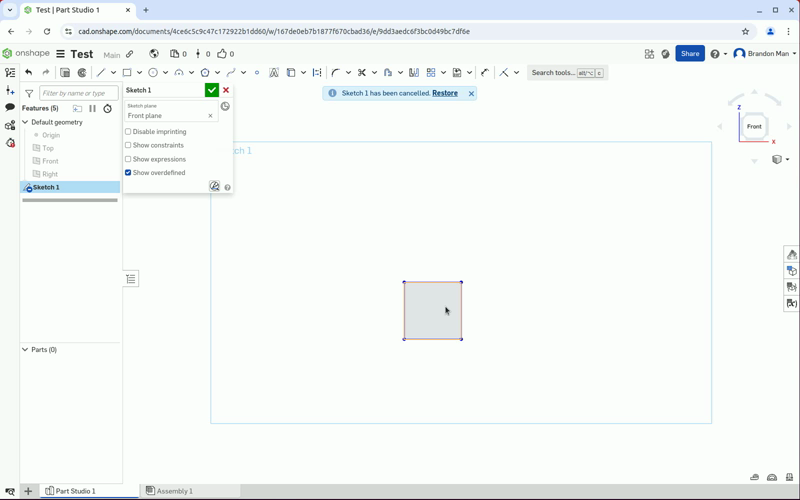
click(445, 306)
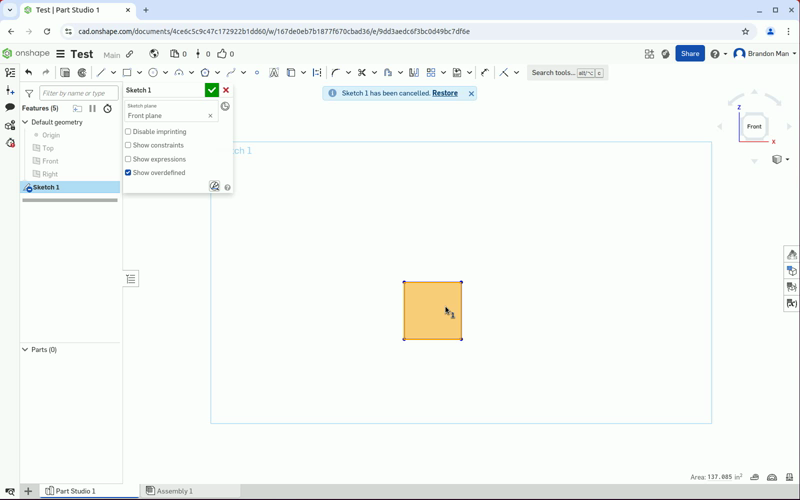
mouse_move(73, 352)
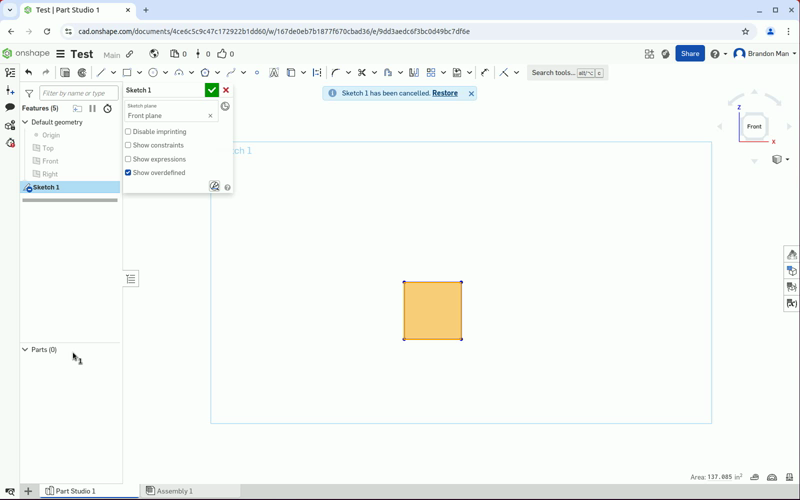
key(shift+y)
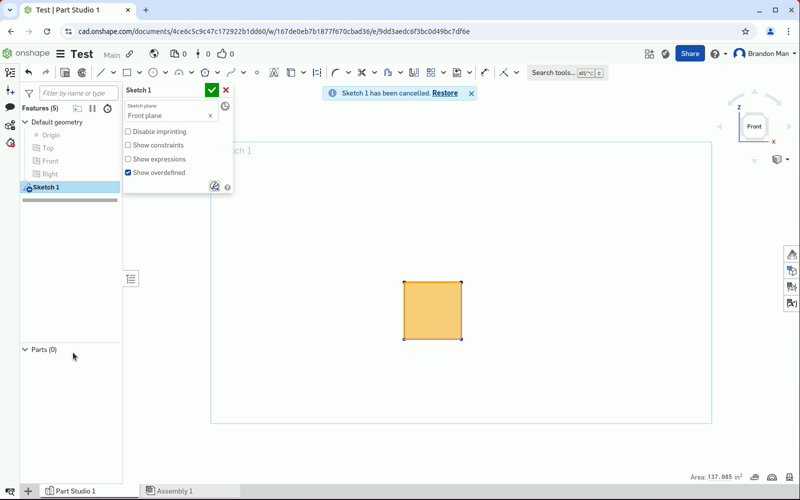
key(shift+e)
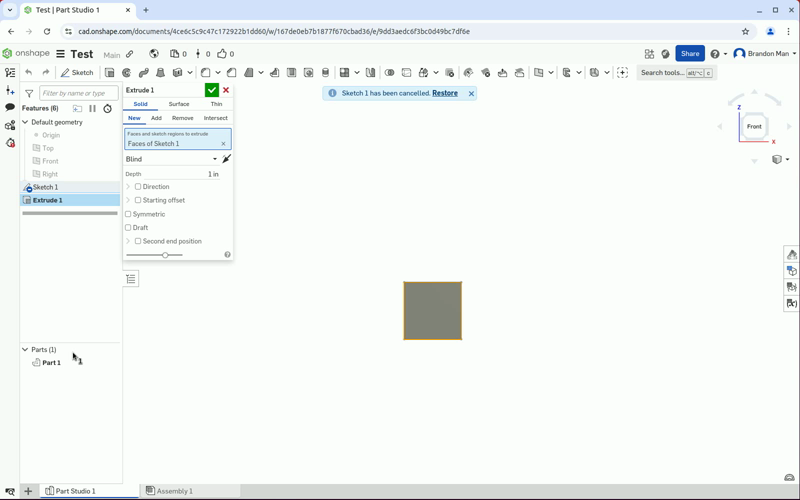
mouse_move(143, 106)
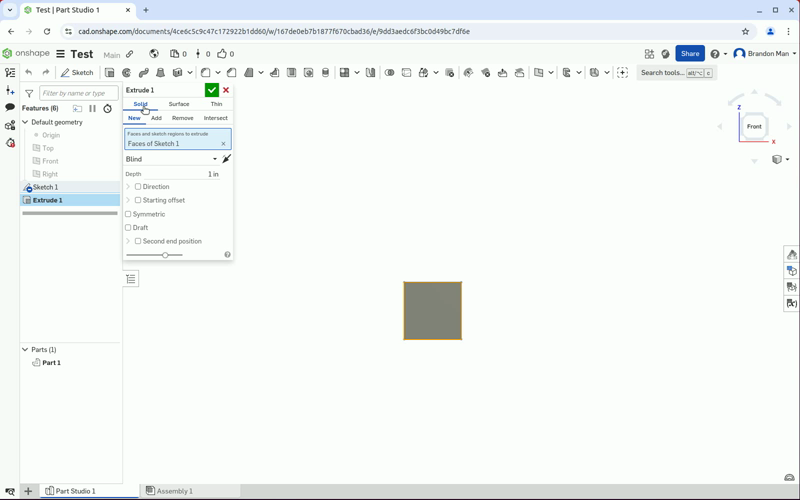
click(143, 106)
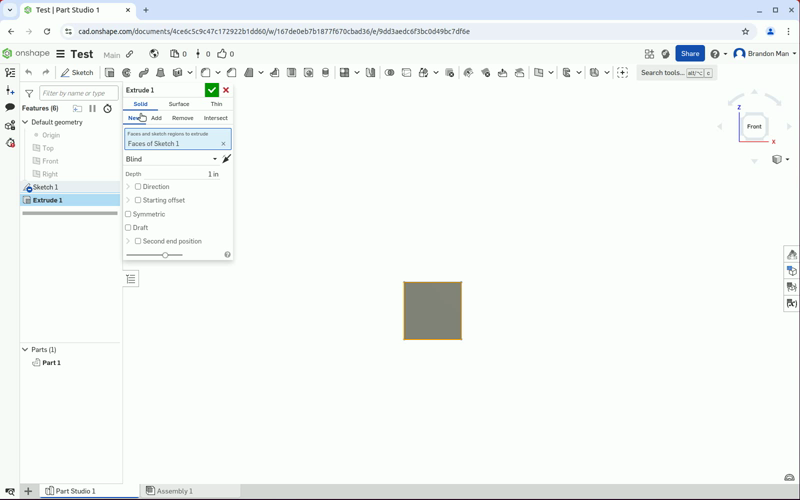
mouse_move(137, 120)
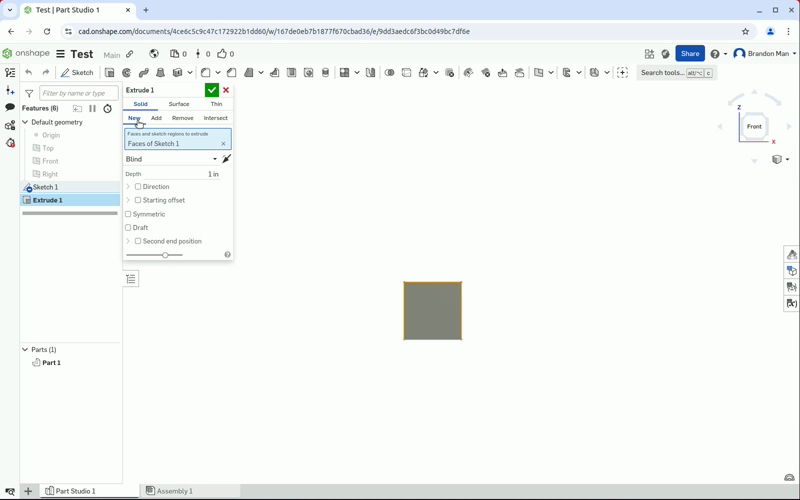
click(137, 120)
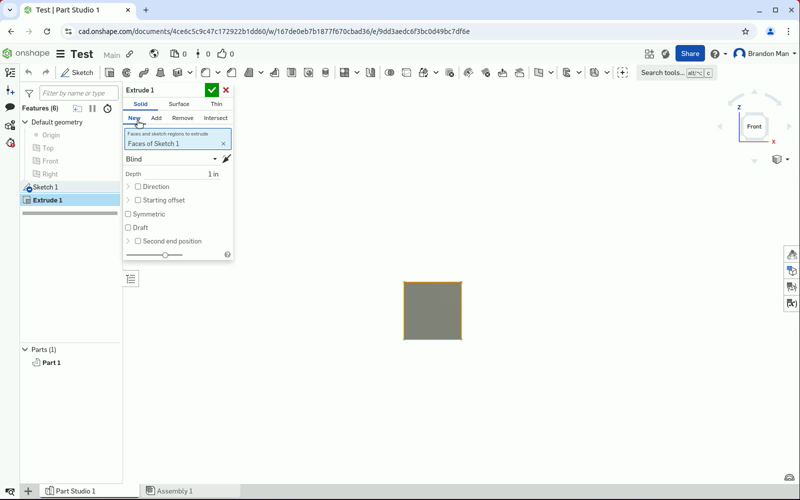
key(tab, 4)
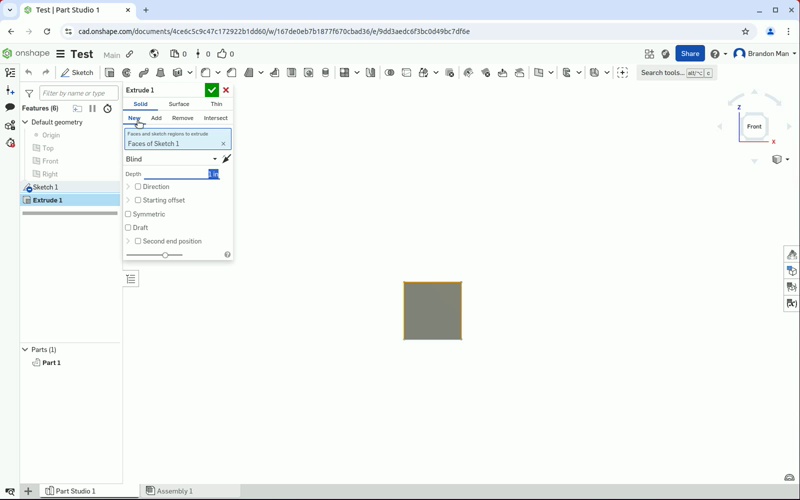
text(23.108)
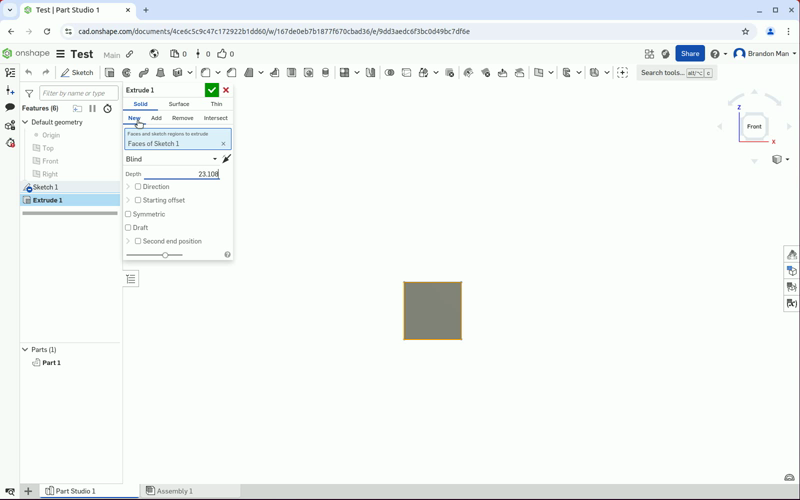
key(enter)
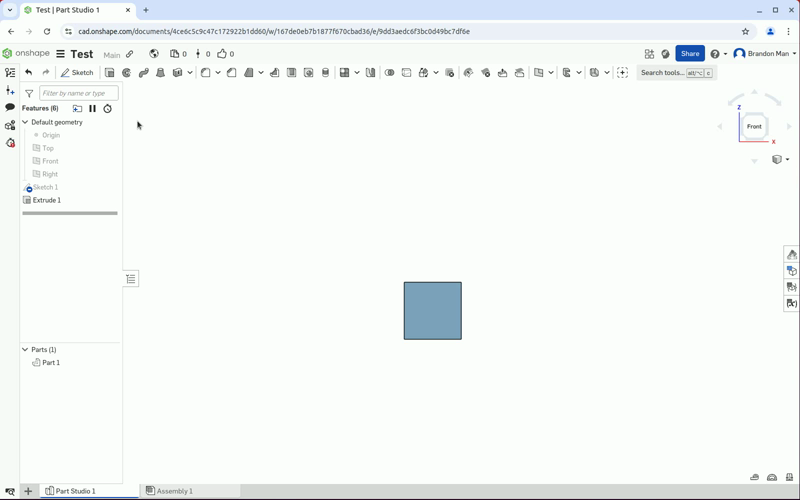
key(shift+h)
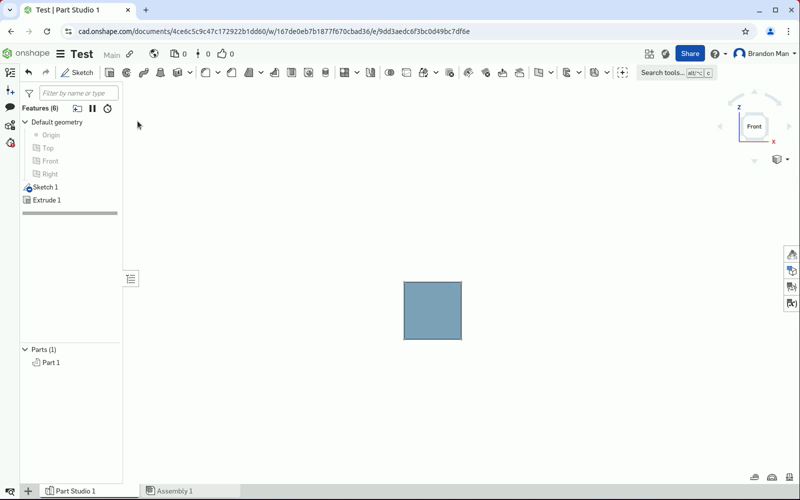
key(shift+h)
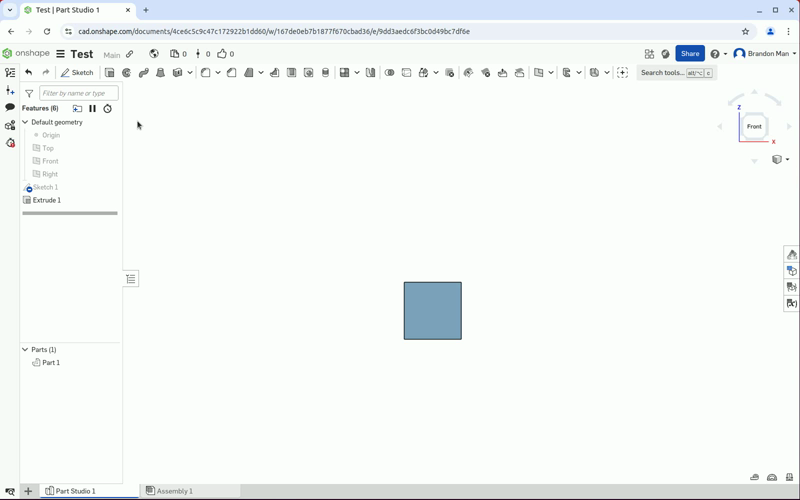
mouse_move(73, 189)
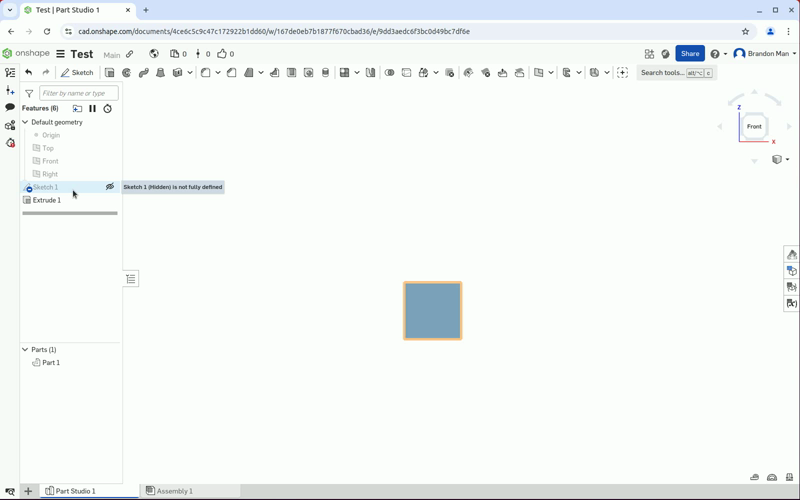
click(73, 189)
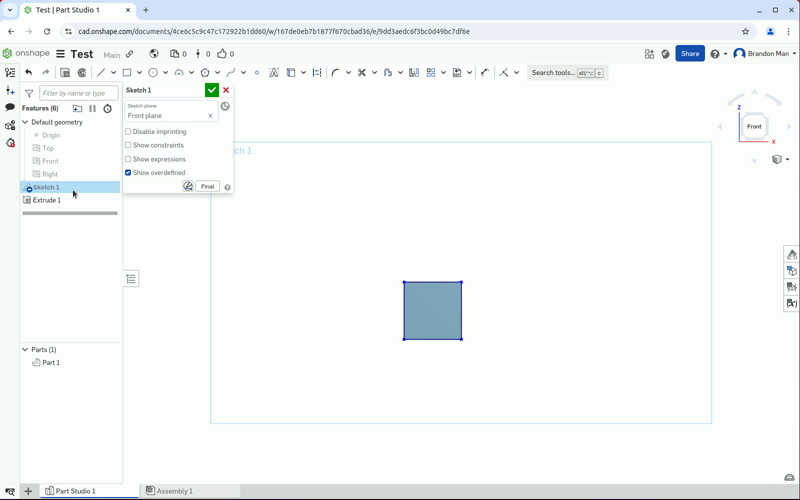
mouse_move(229, 92)
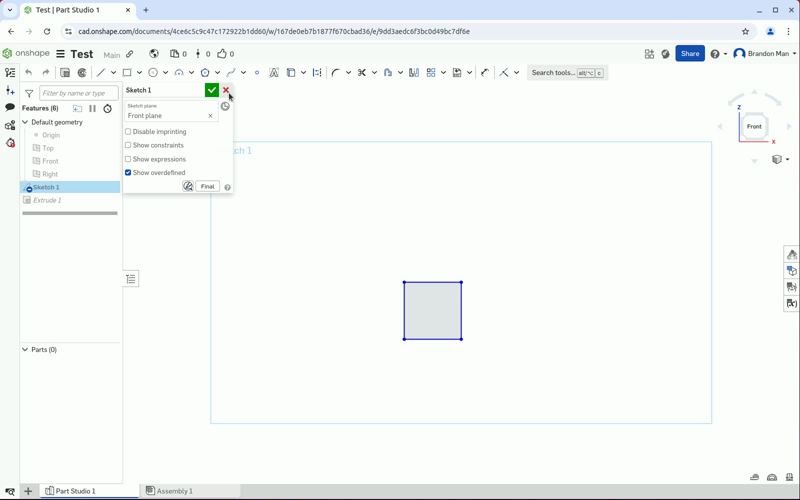
click(229, 92)
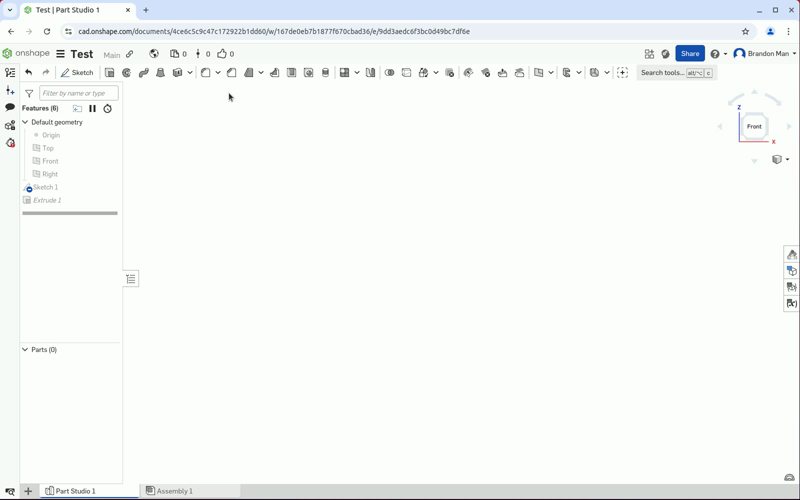
mouse_move(73, 352)
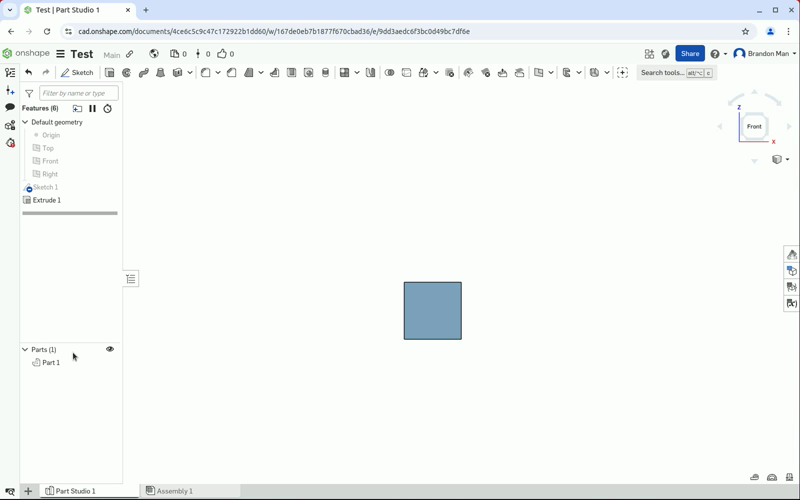
key(y)
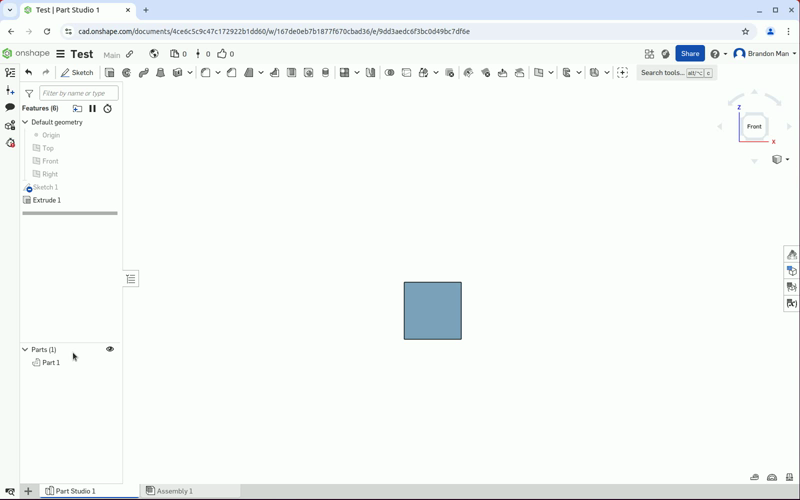
key(shift+p)
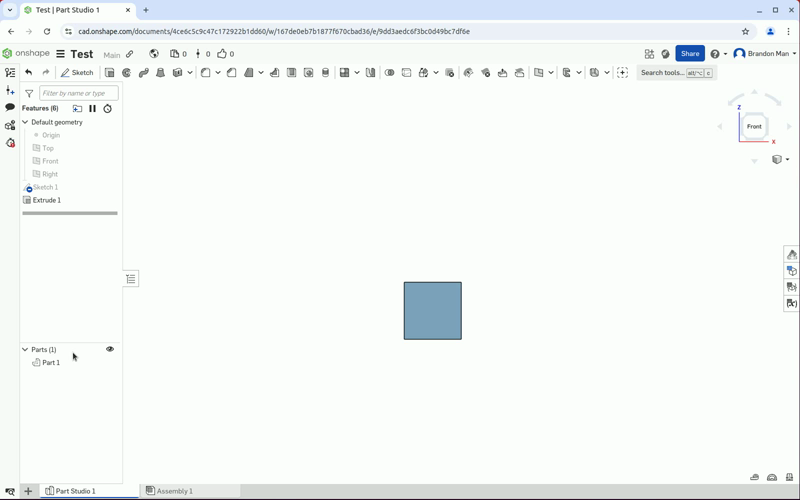
key(space)
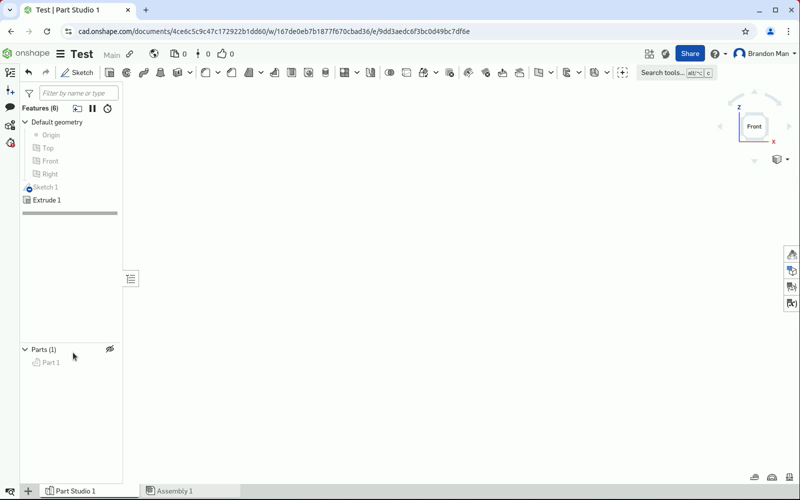
key_down(shift)
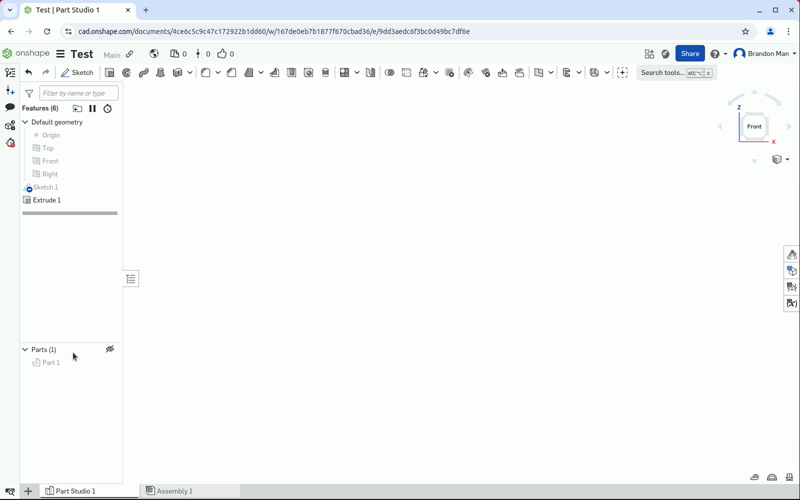
key(left)
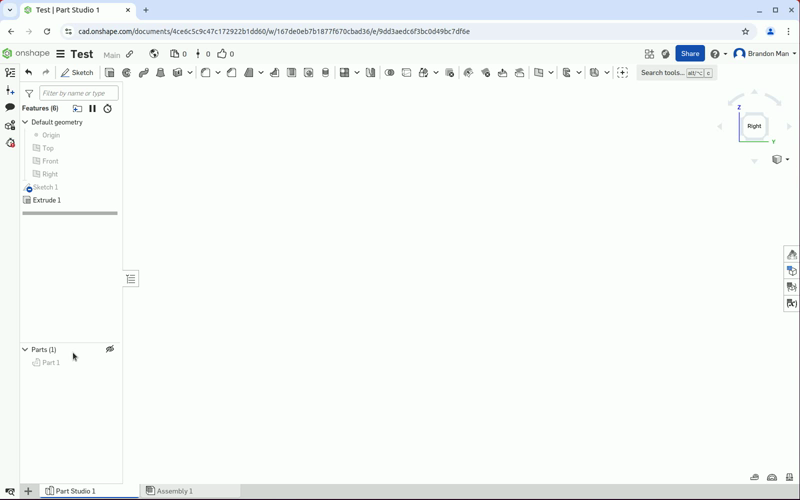
key_up(shift)
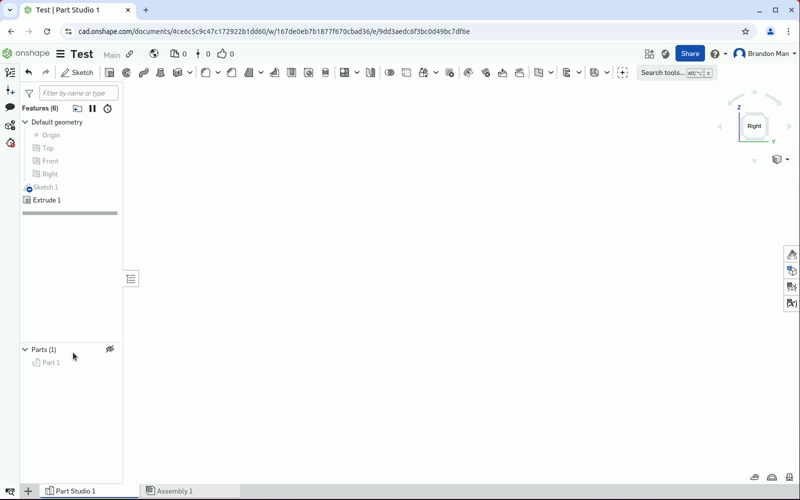
mouse_move(73, 352)
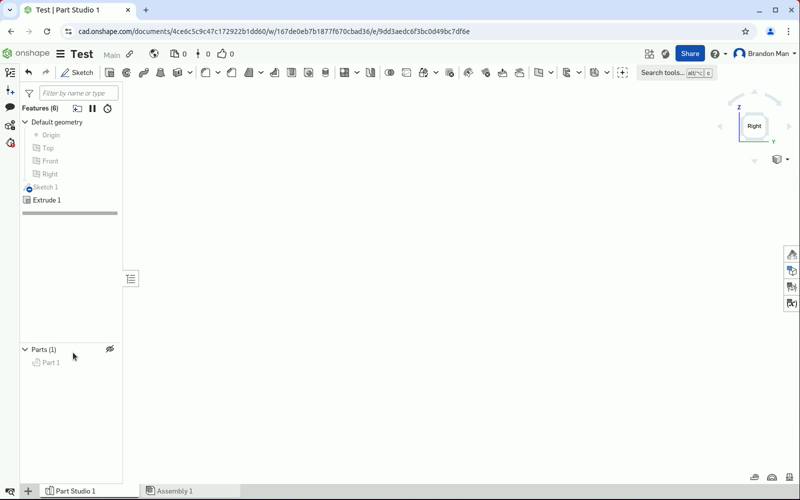
key(shift+y)
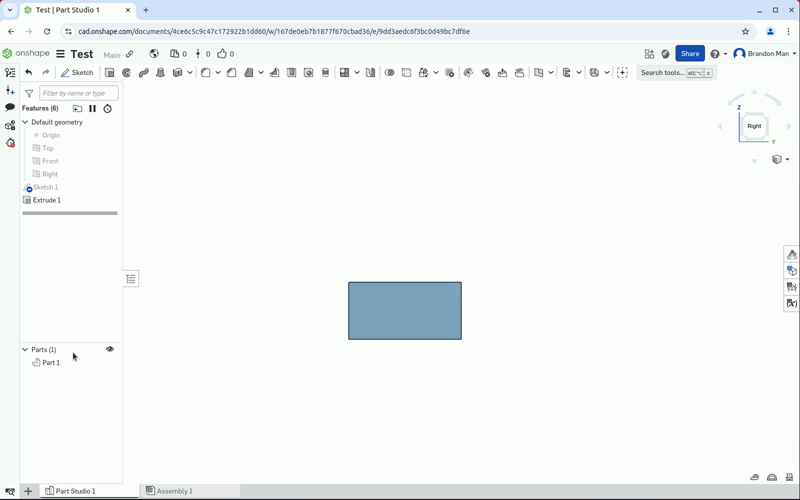
mouse_move(541, 75)
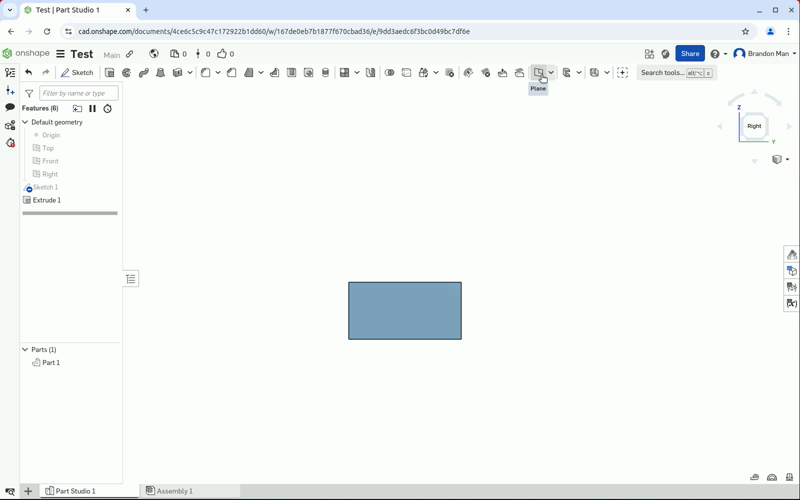
click(541, 75)
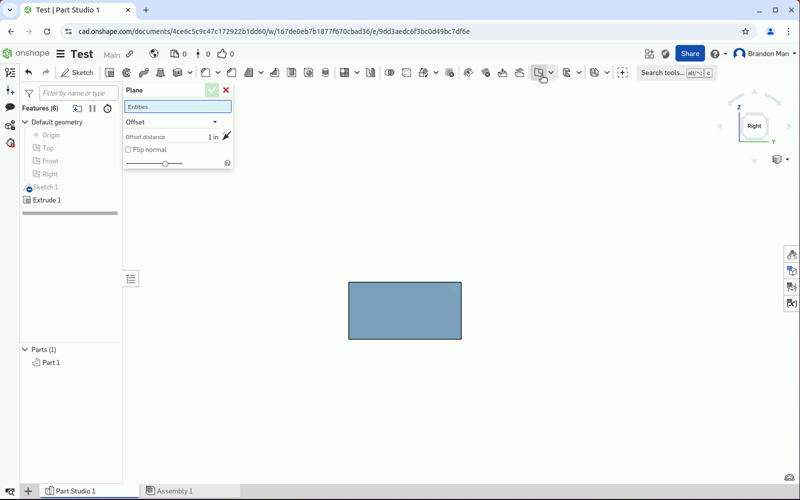
mouse_move(73, 176)
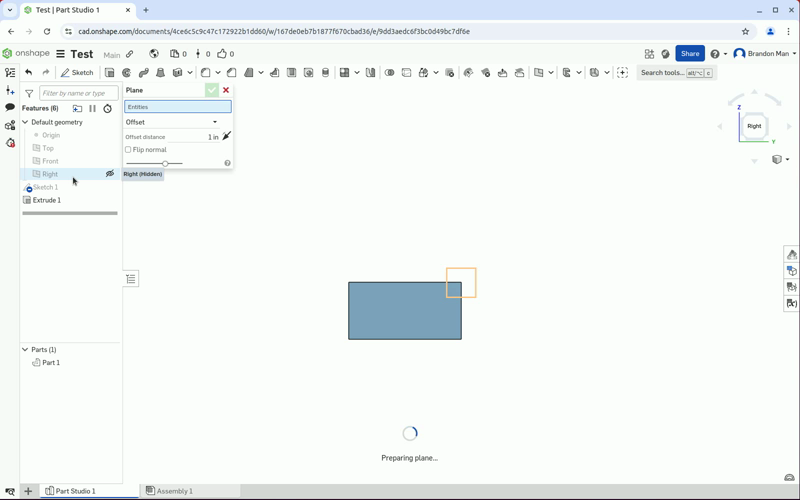
click(73, 176)
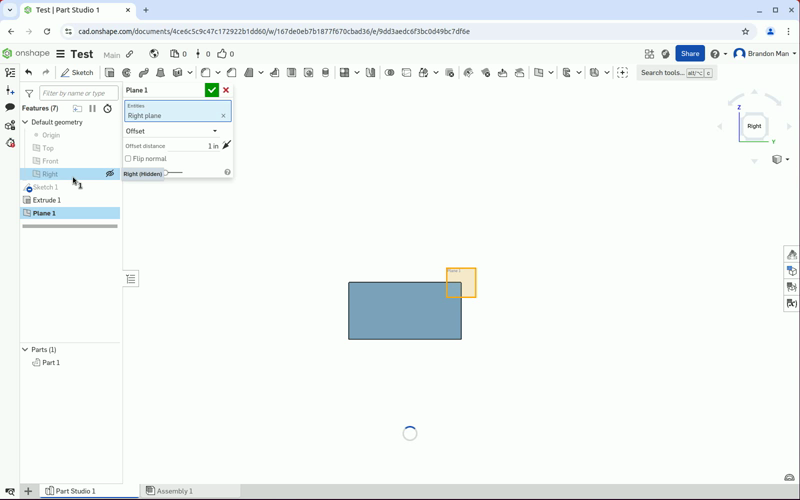
key(tab, 2)
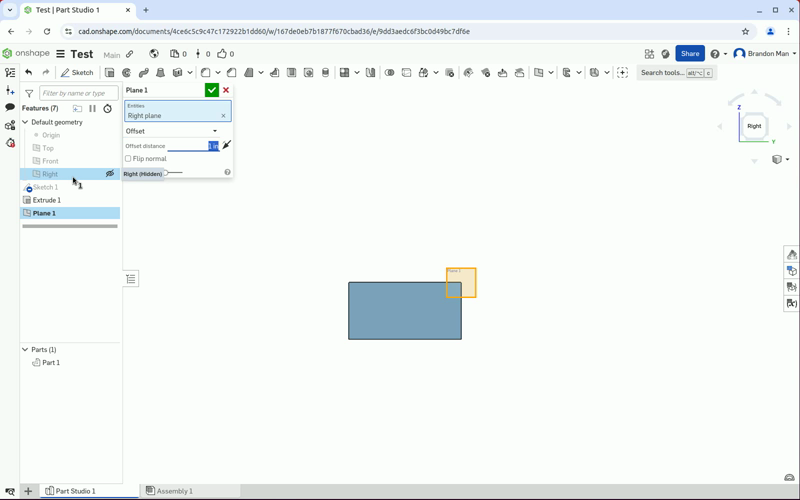
text(11.554)
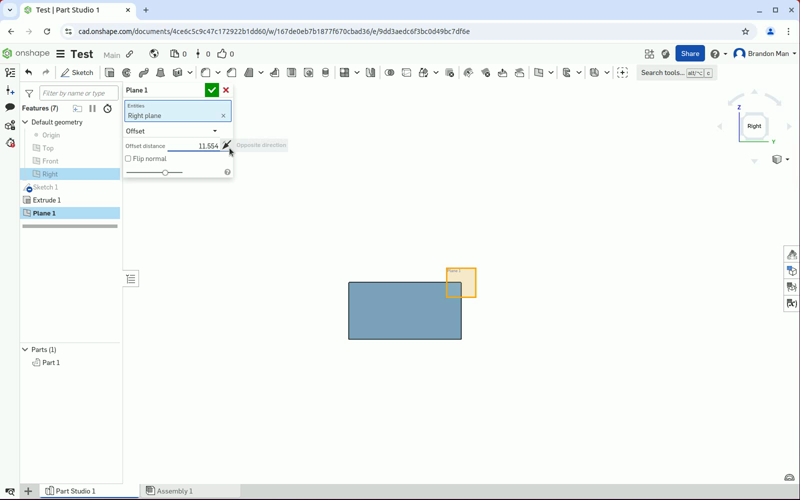
mouse_move(229, 147)
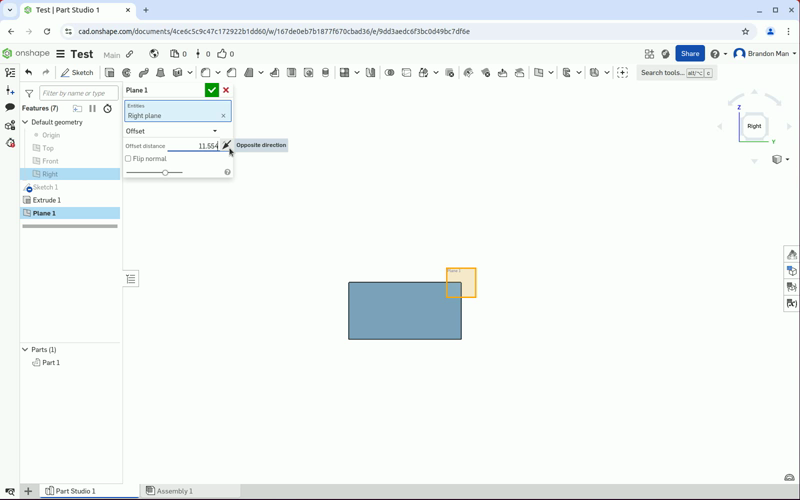
click(229, 147)
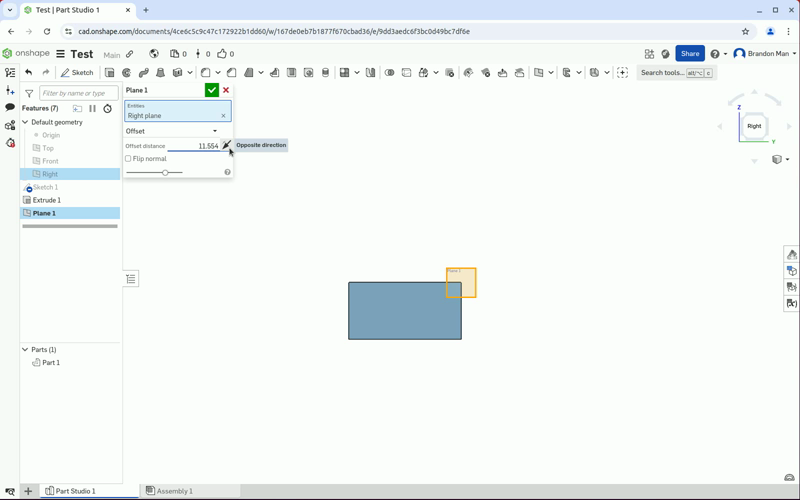
key(enter, 2)
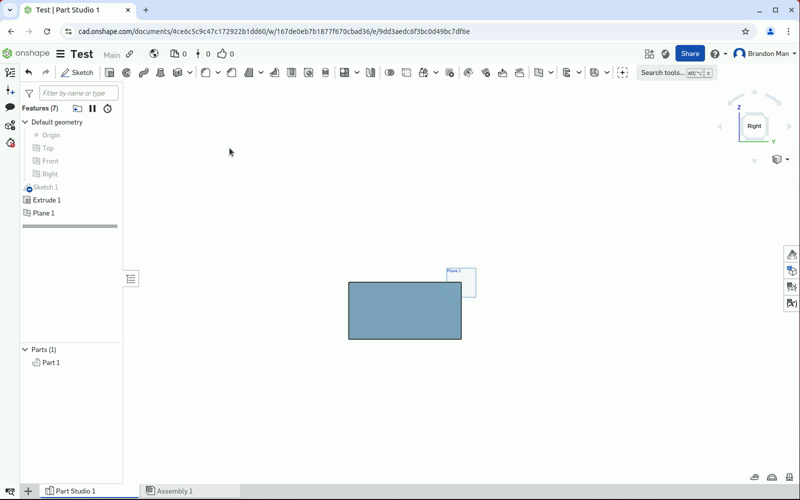
key(shift+s)
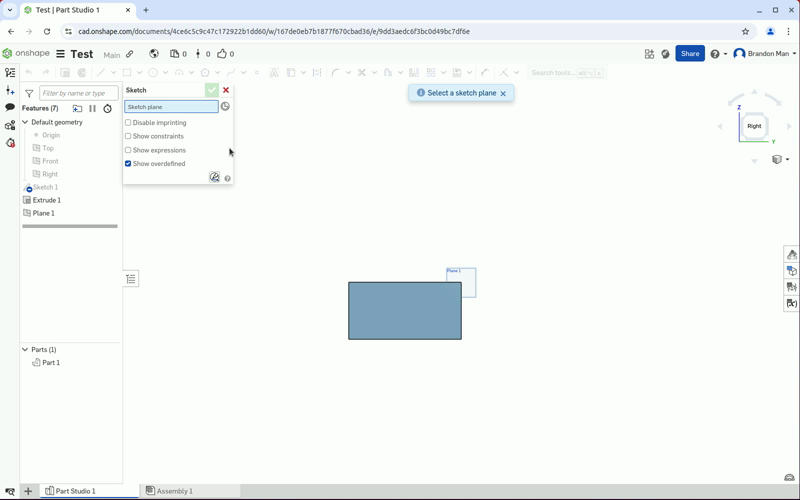
mouse_move(73, 215)
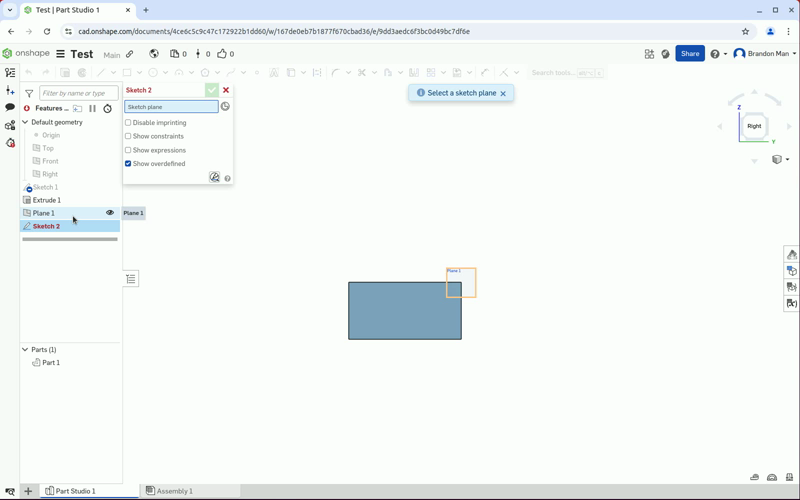
click(73, 215)
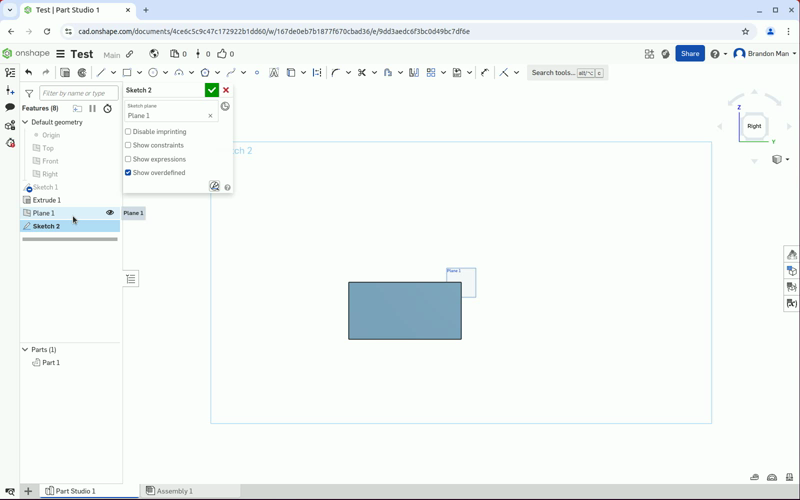
mouse_move(73, 352)
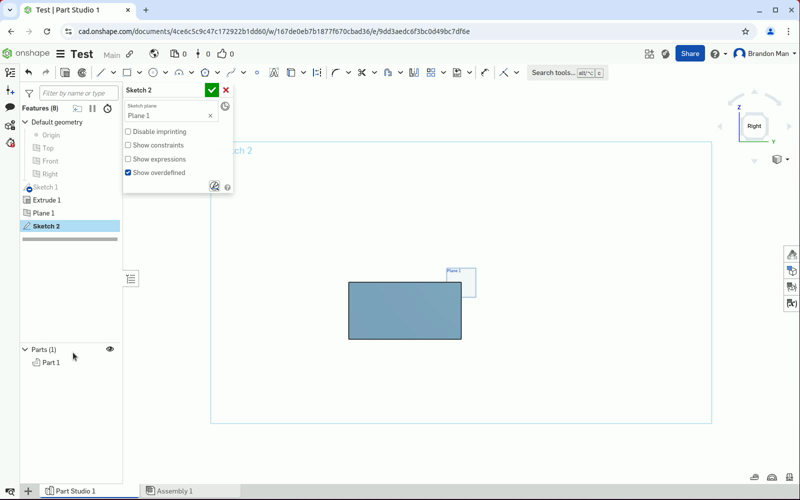
key(y)
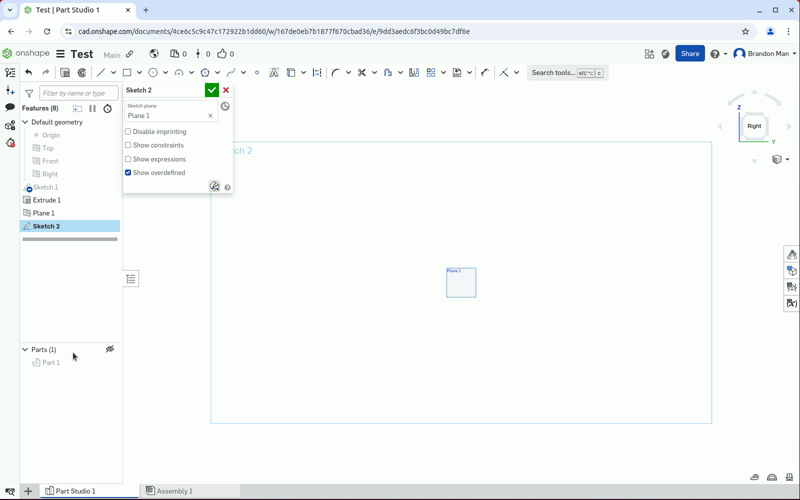
key(l)
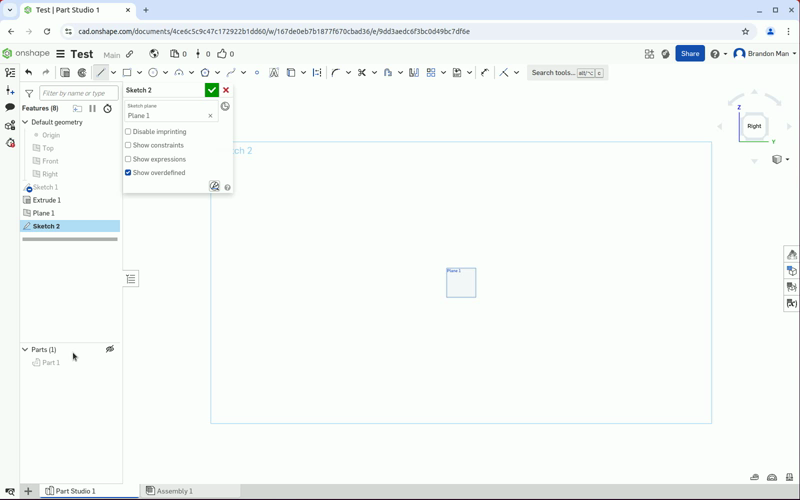
key_down(shift)
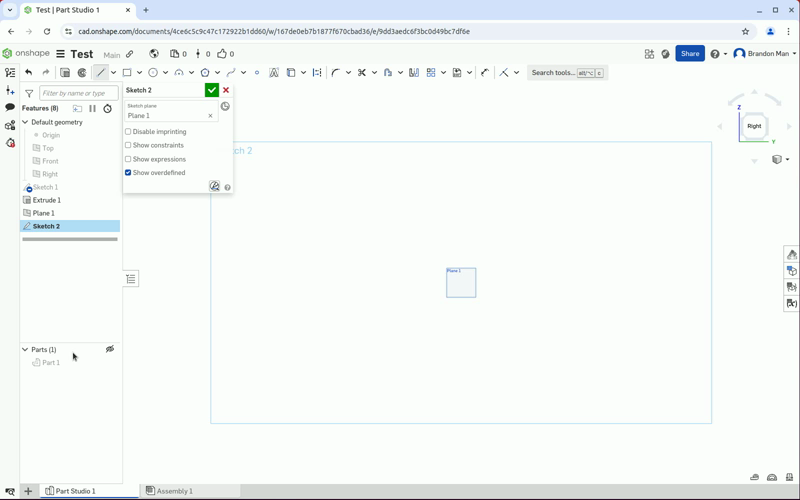
mouse_move(362, 325)
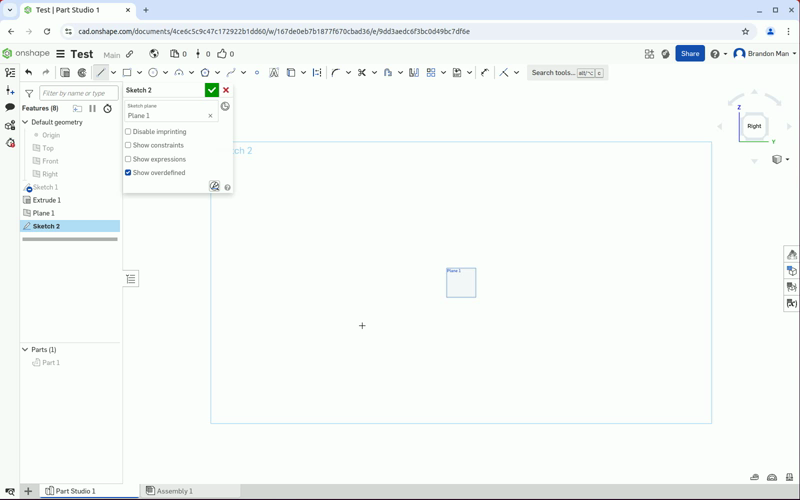
click(362, 325)
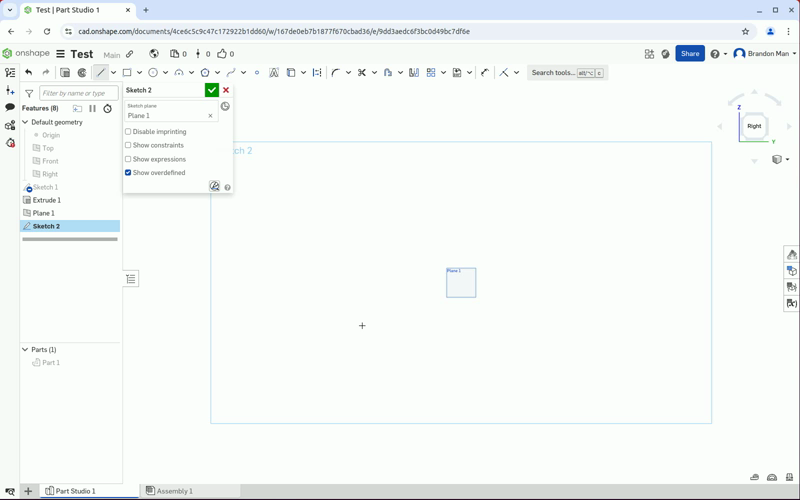
key_up(shift)
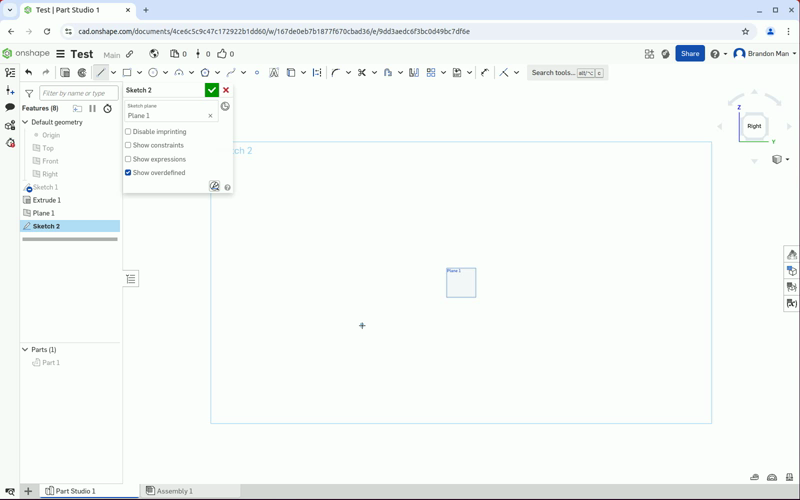
key_down(shift)
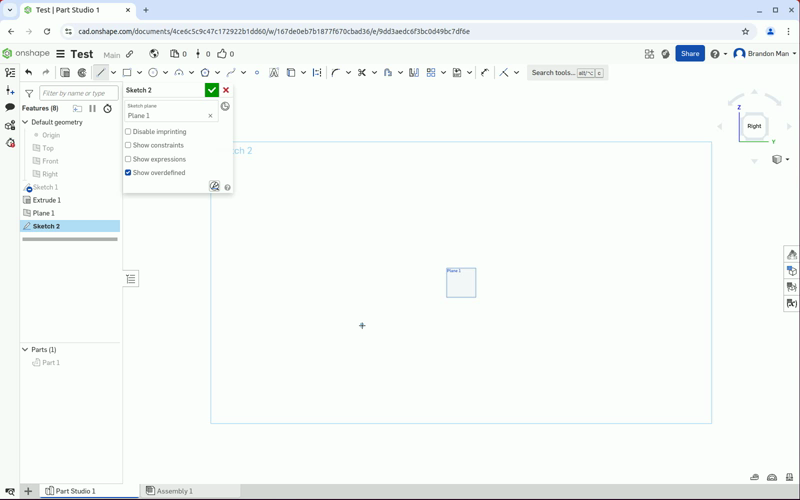
mouse_move(447, 325)
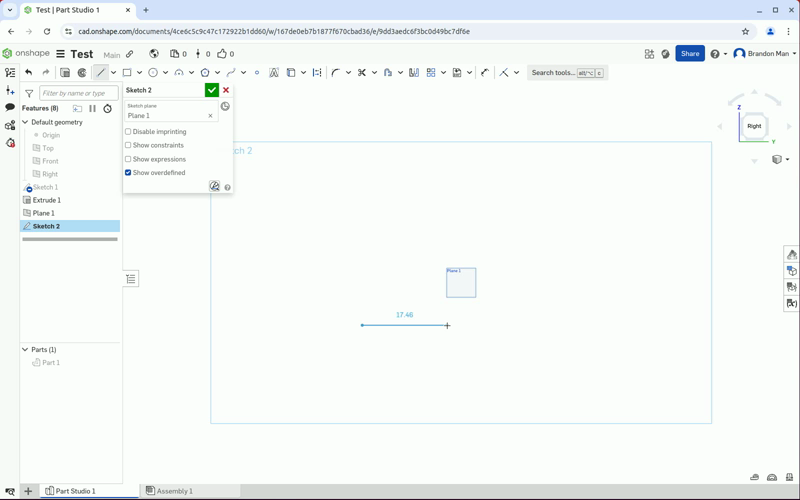
click(447, 325)
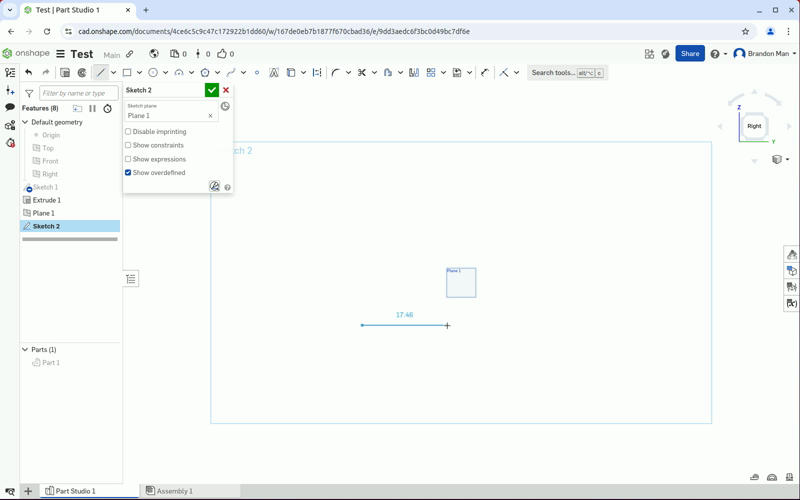
key_up(shift)
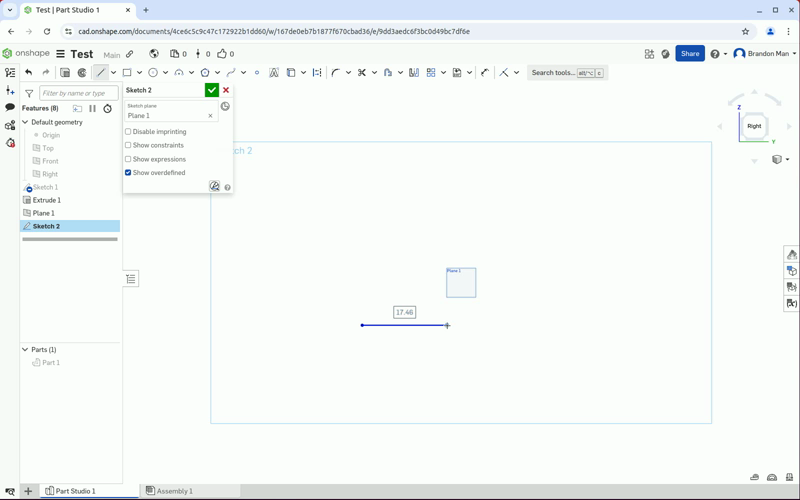
key_down(shift)
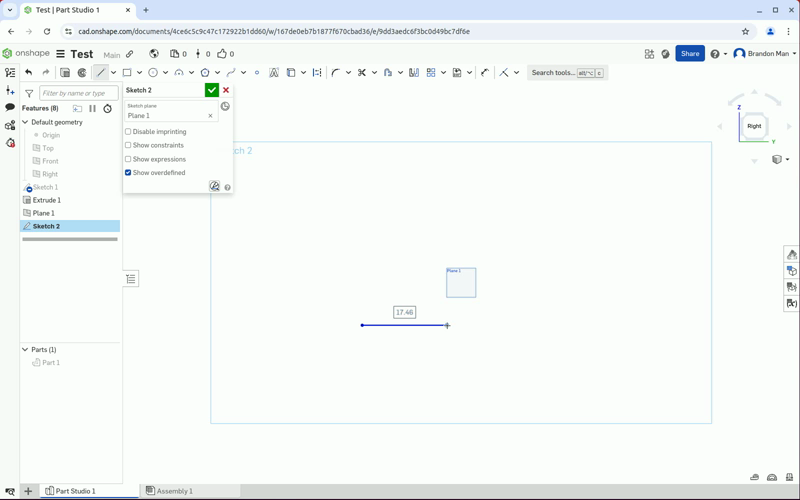
mouse_move(477, 325)
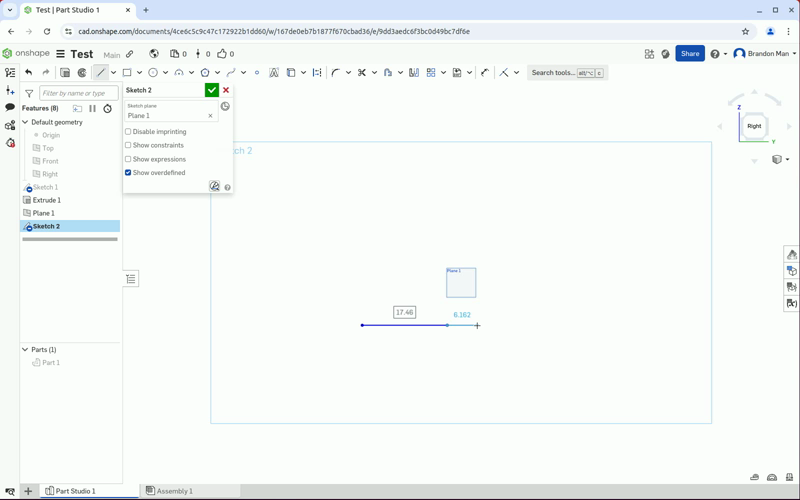
mouse_move(447, 282)
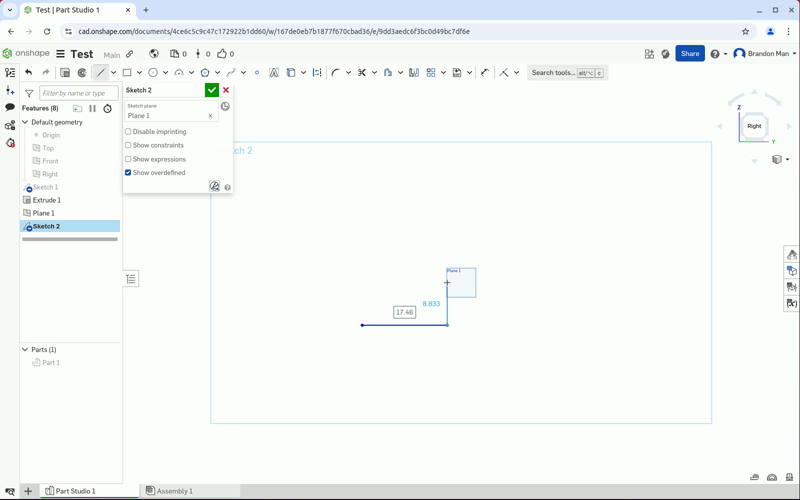
click(447, 282)
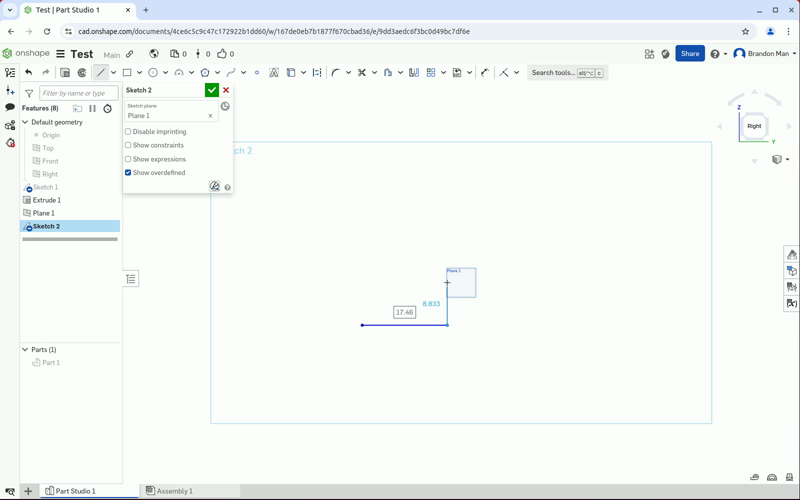
key_up(shift)
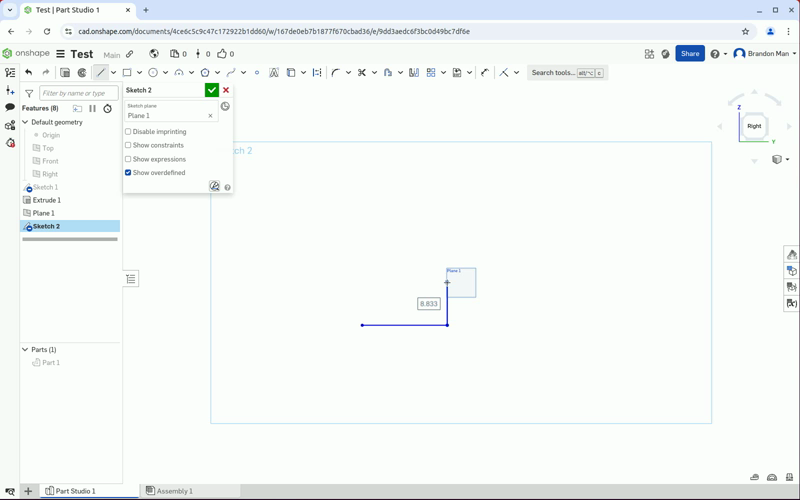
key_down(shift)
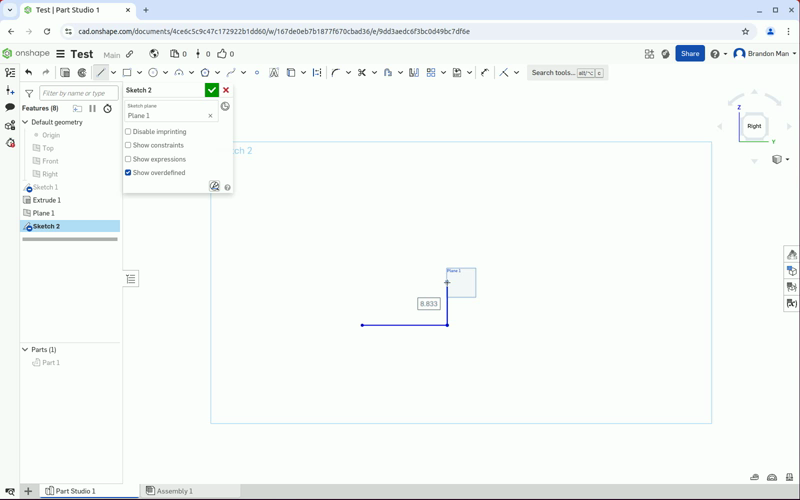
mouse_move(362, 282)
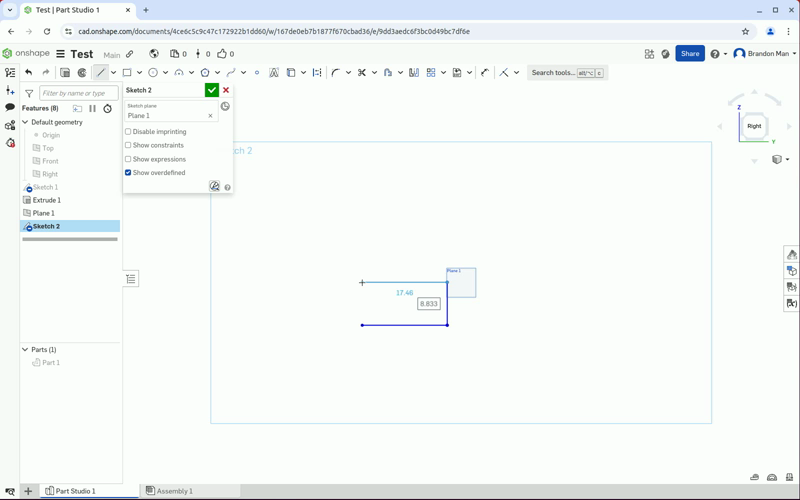
click(362, 282)
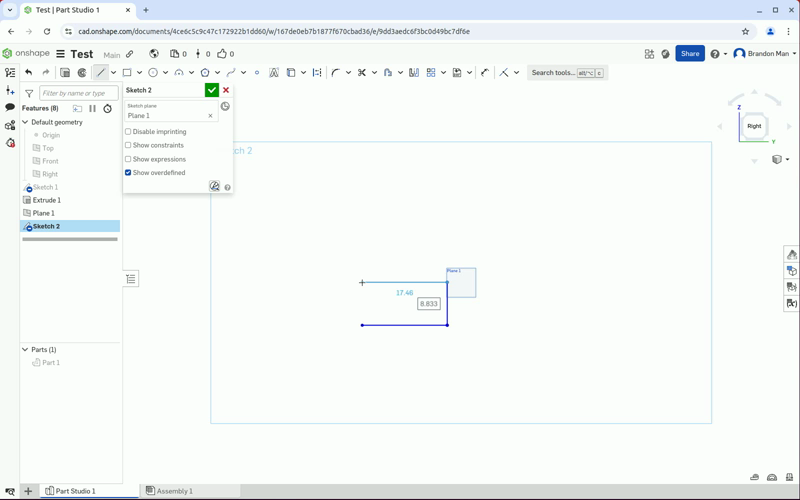
key_up(shift)
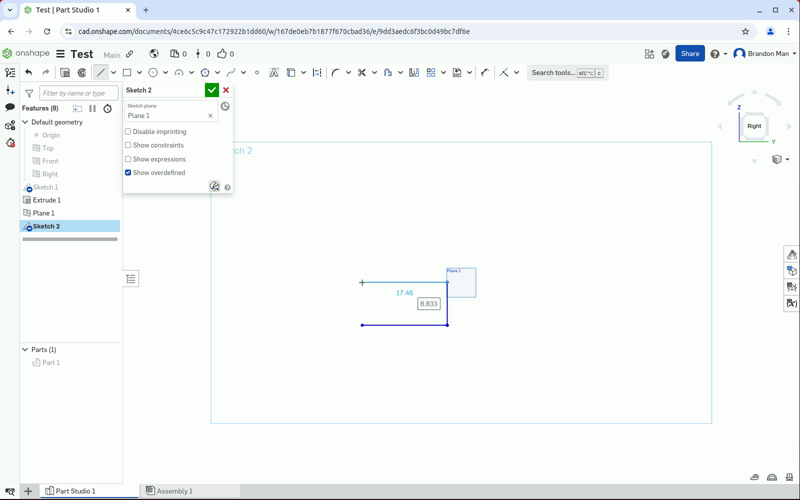
mouse_move(392, 282)
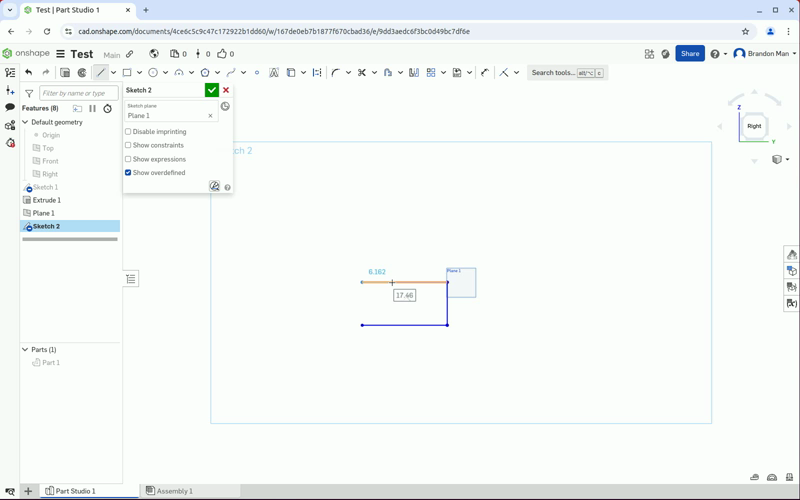
key_down(shift)
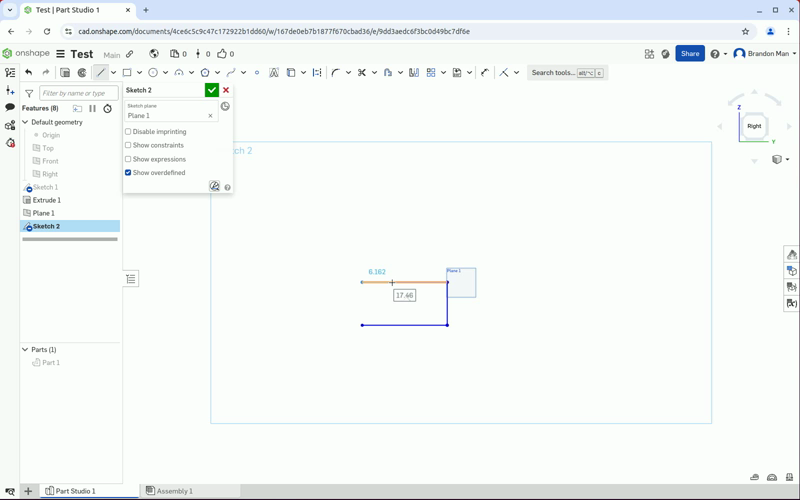
mouse_move(362, 325)
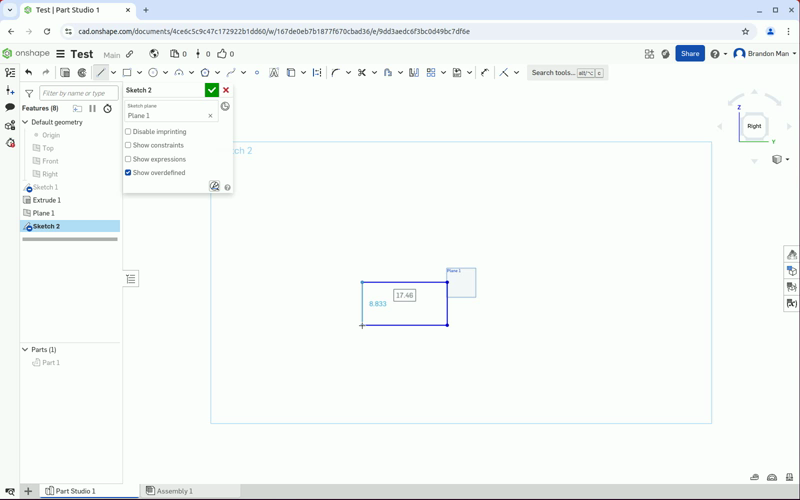
key_up(shift)
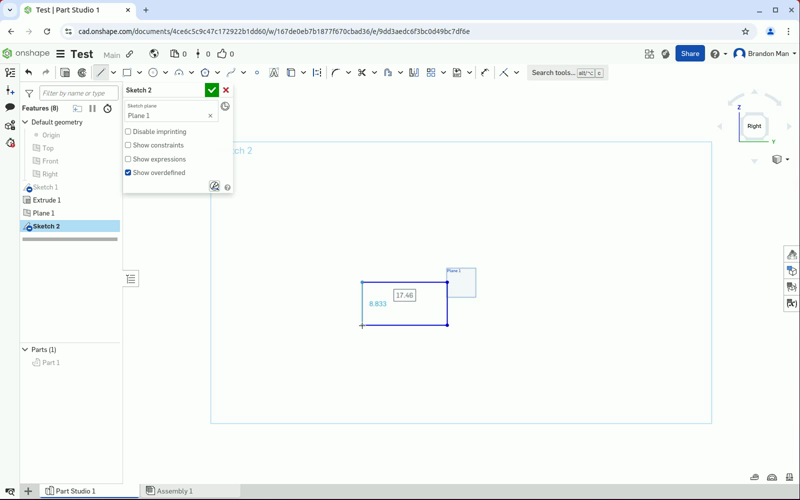
click(362, 325)
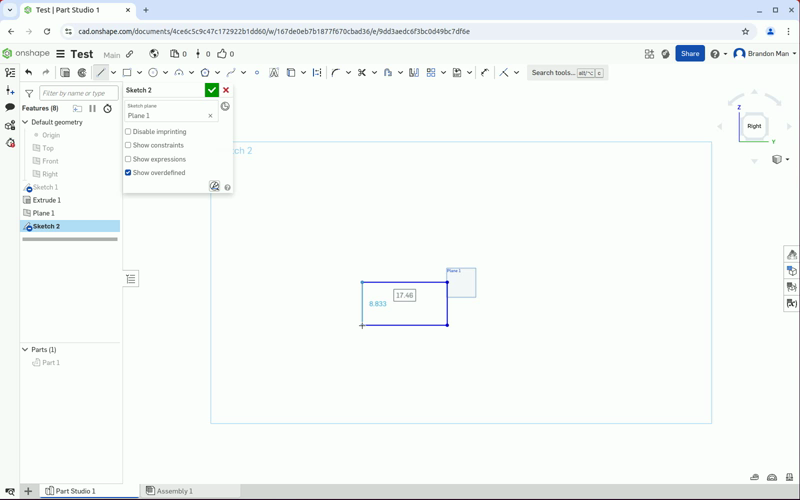
key(esc)
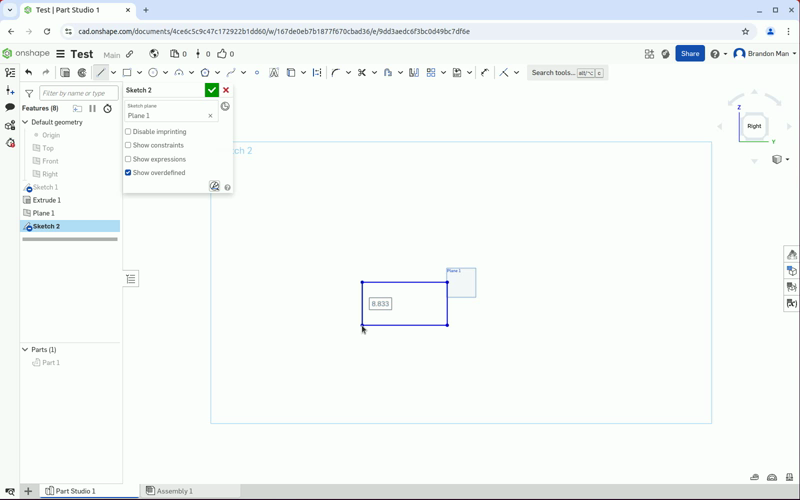
mouse_move(438, 295)
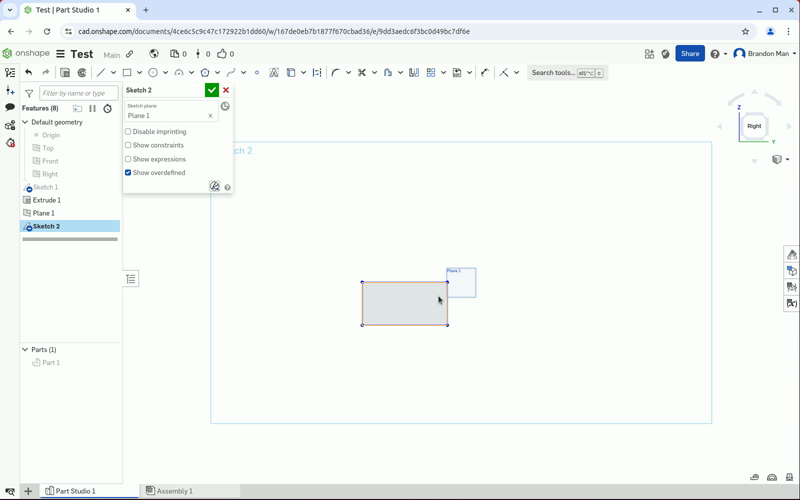
click(438, 295)
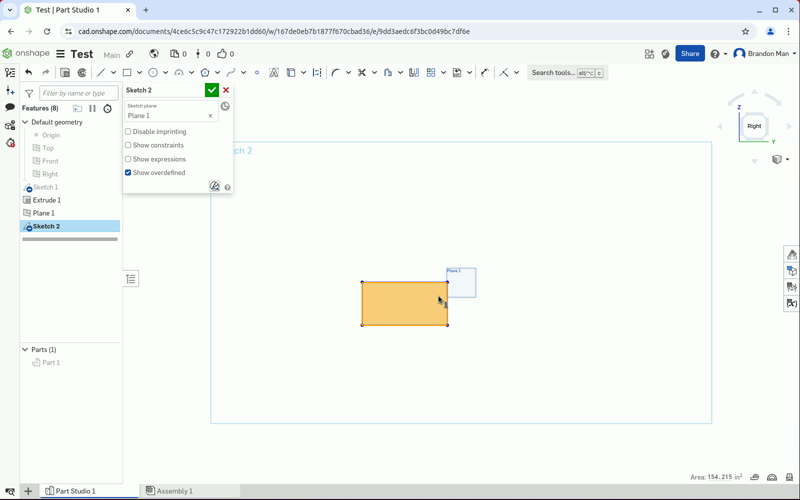
mouse_move(73, 352)
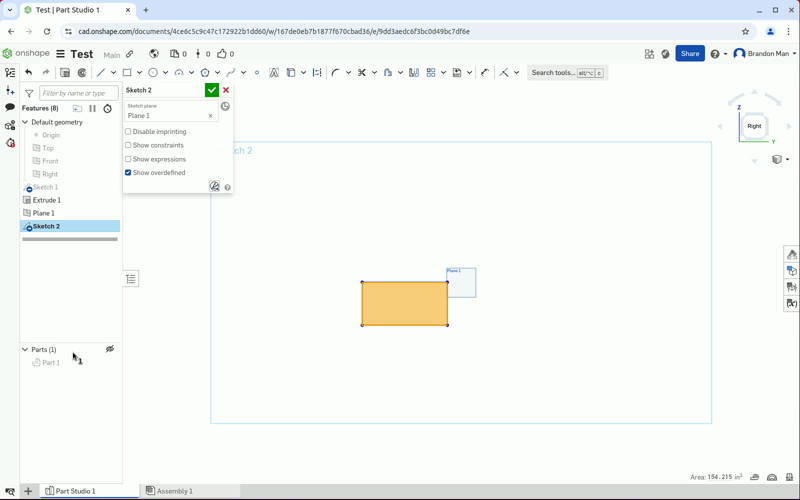
key(shift+y)
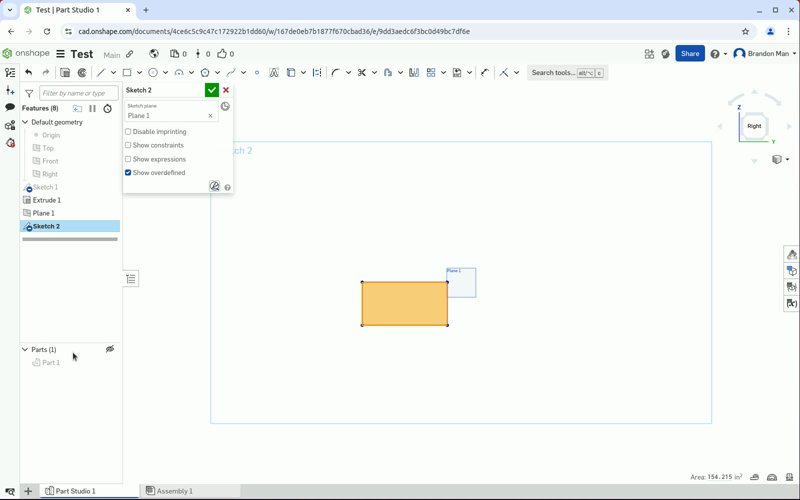
key(shift+e)
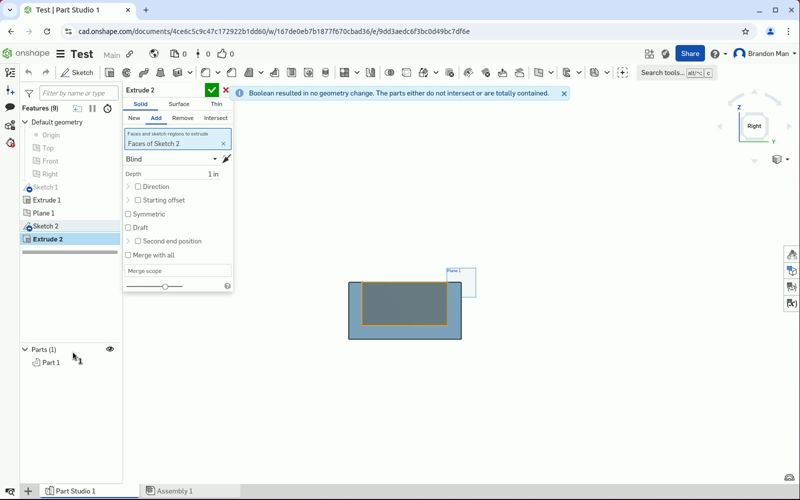
mouse_move(143, 106)
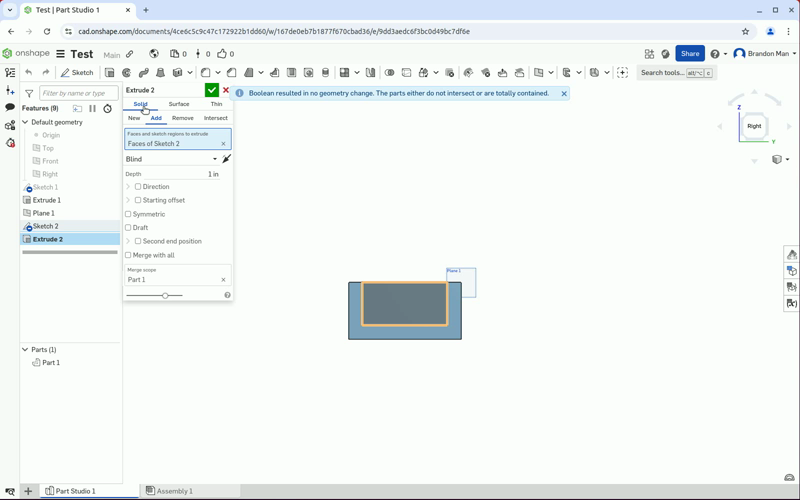
click(143, 106)
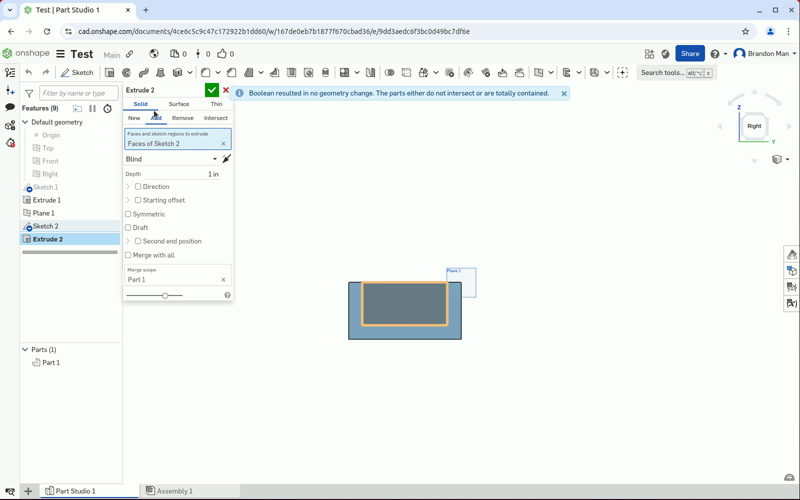
mouse_move(186, 120)
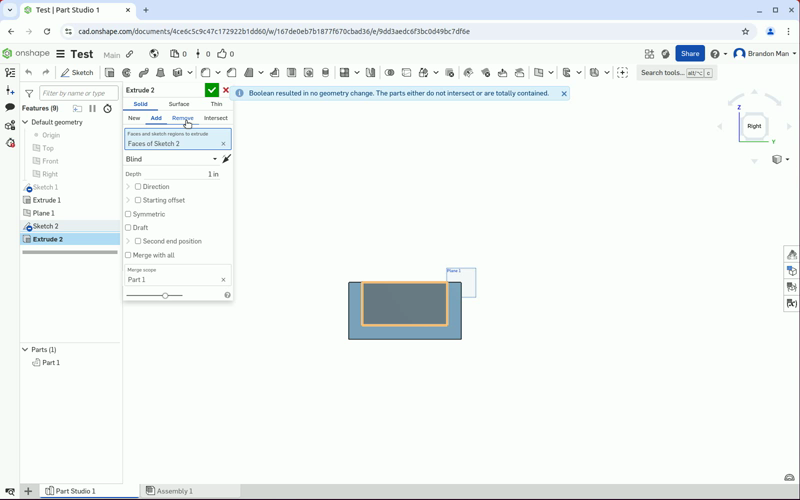
click(186, 120)
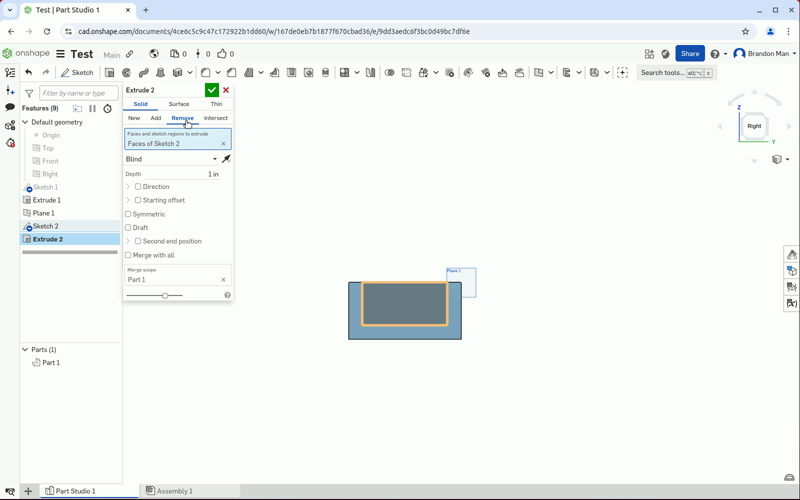
key(tab, 4)
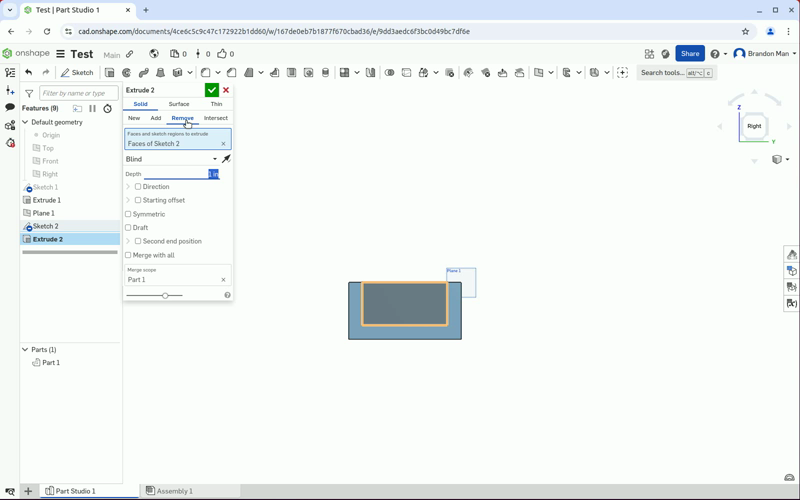
text(8.666)
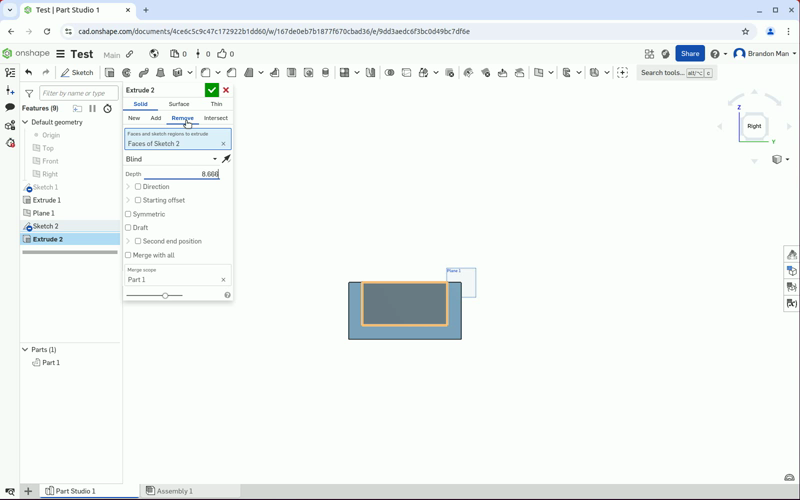
key(tab, 6)
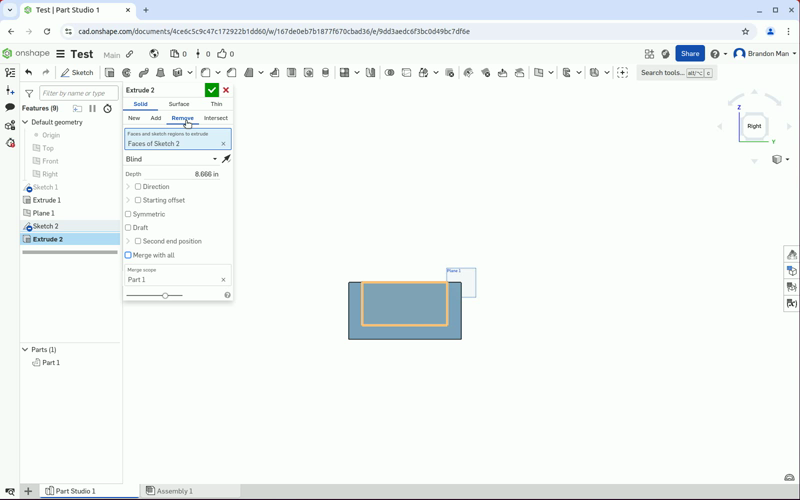
key(space)
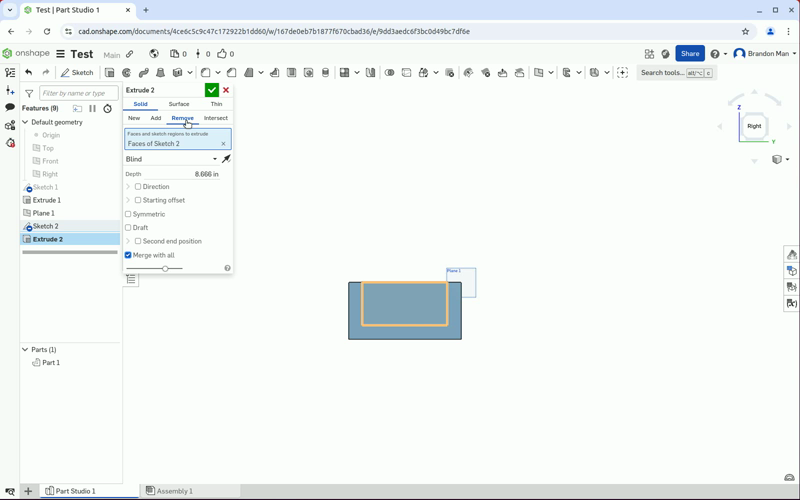
key(enter)
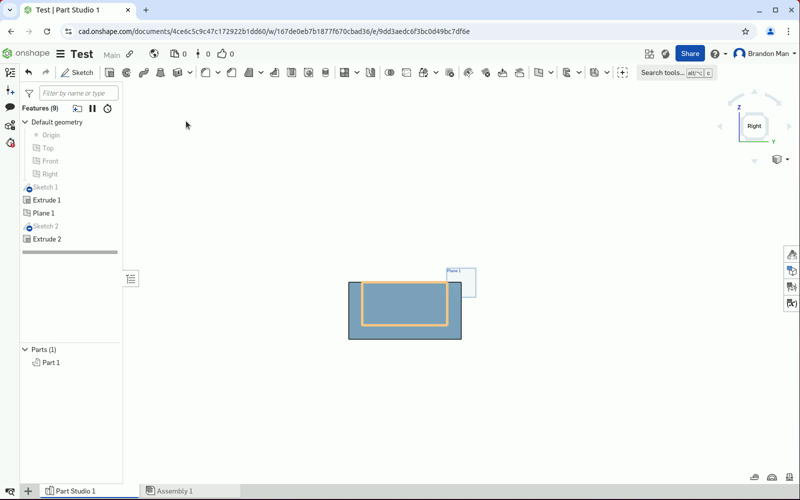
key(shift+h)
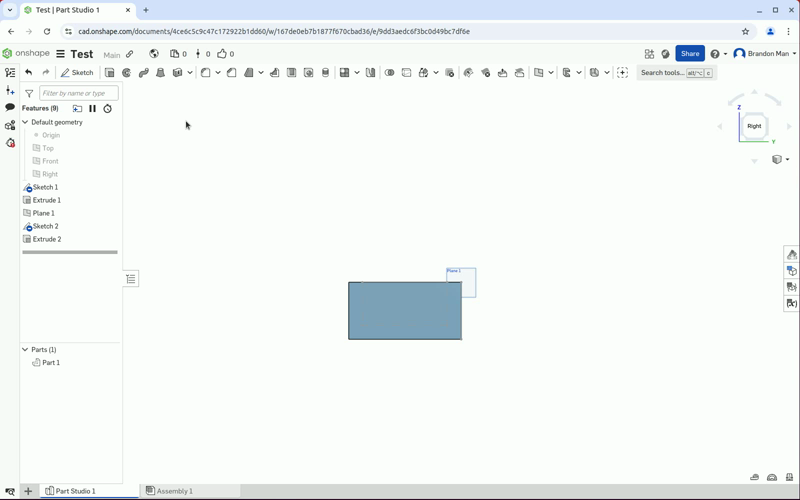
key(shift+h)
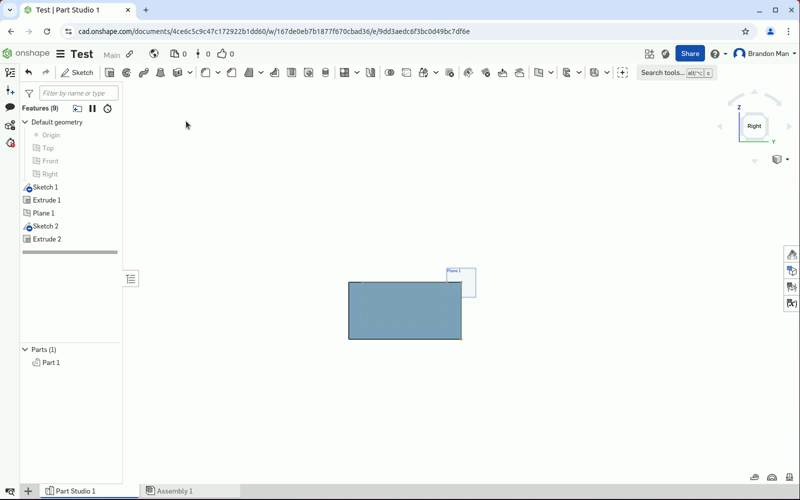
key(shift+7)
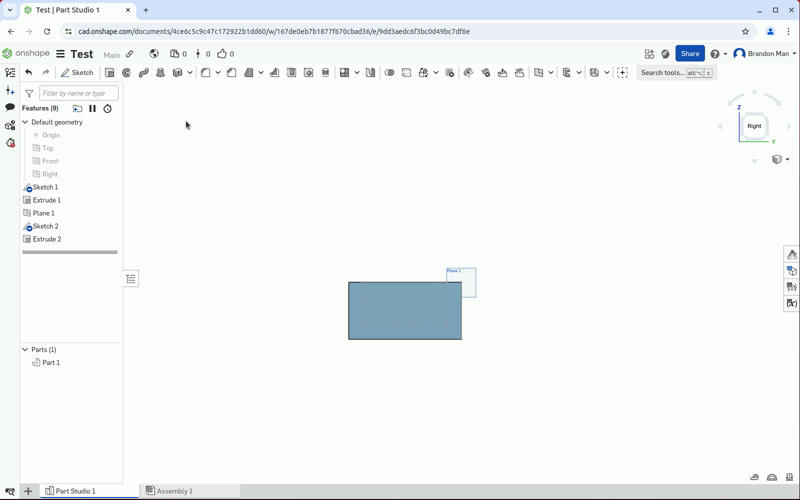
key(right, 2)
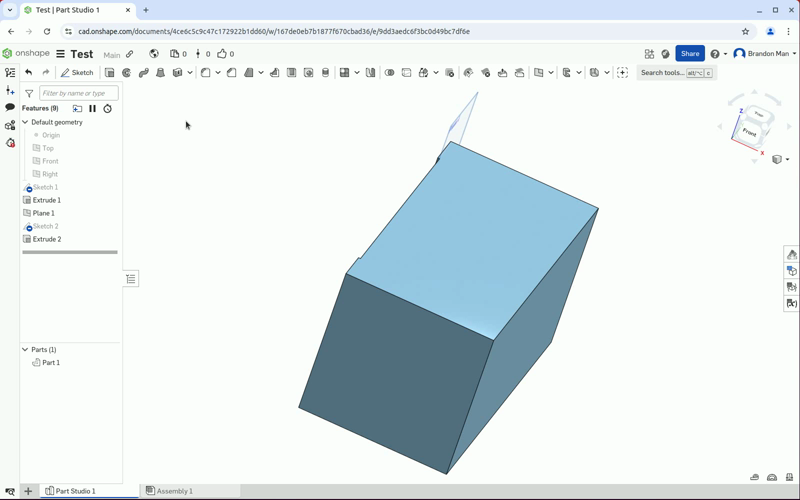
key(down, 2)
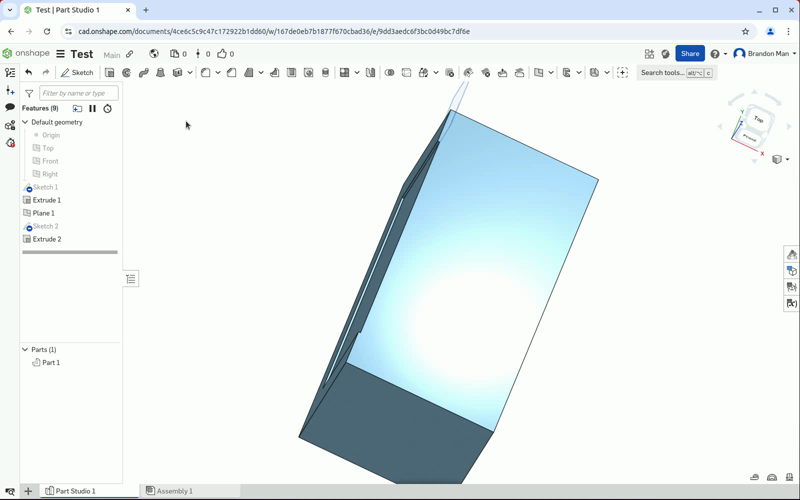
key(up, 2)
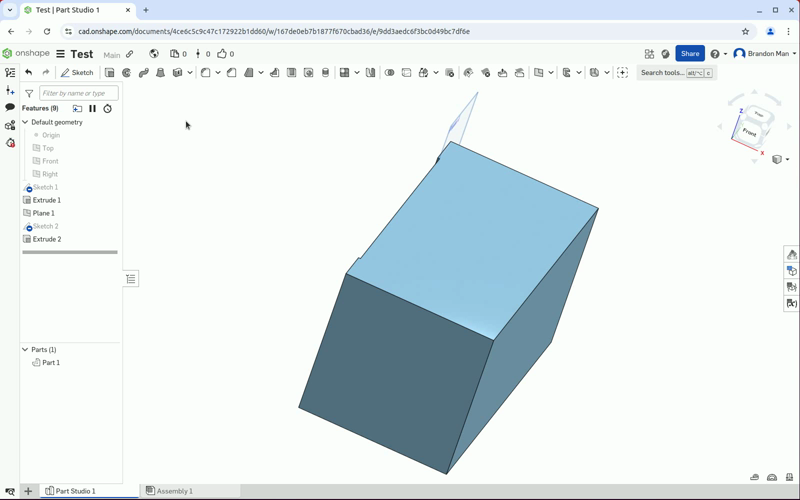
key(left, 2)
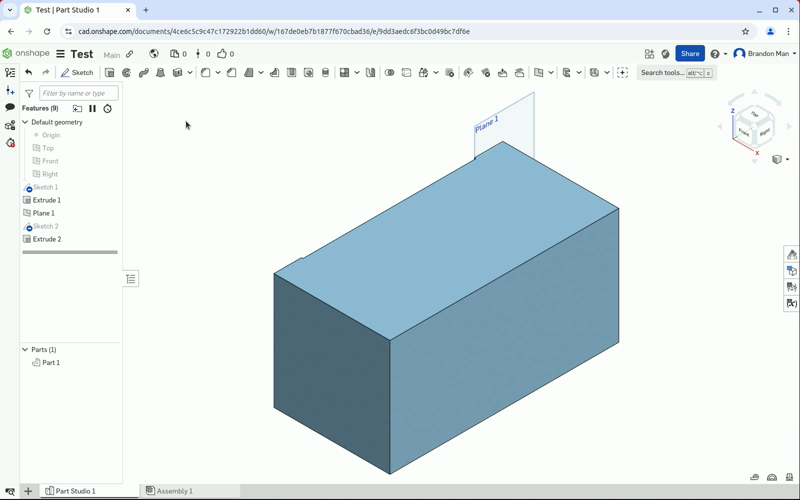
mouse_move(73, 189)
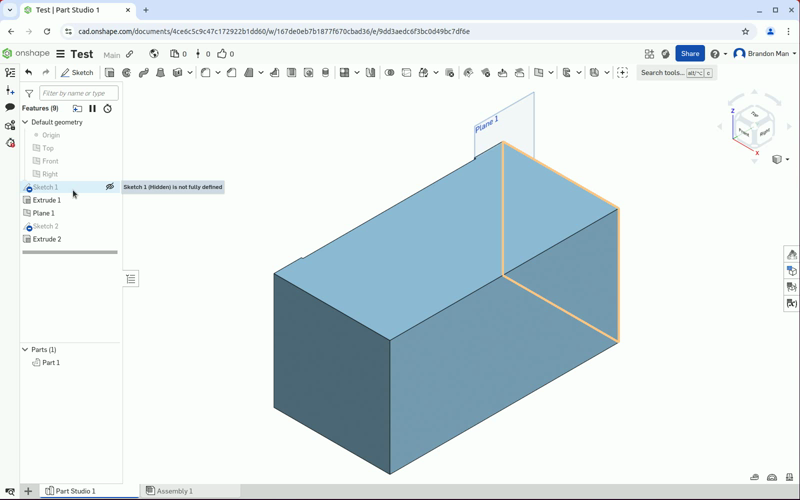
click(73, 189)